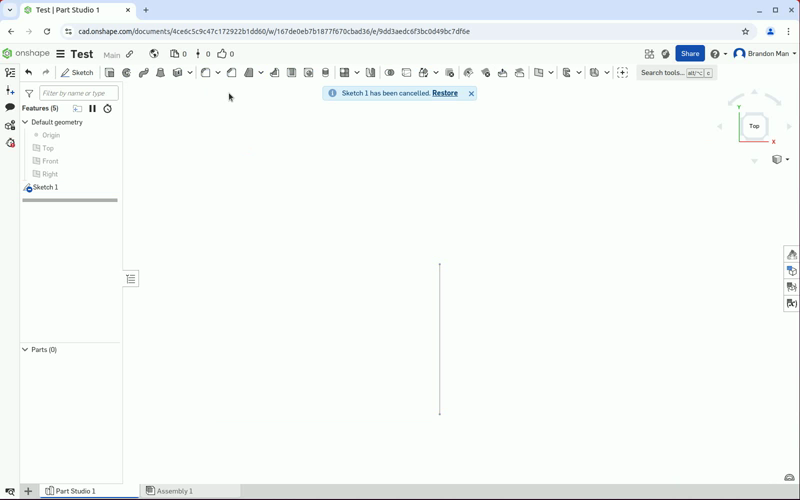
key(shift+h)
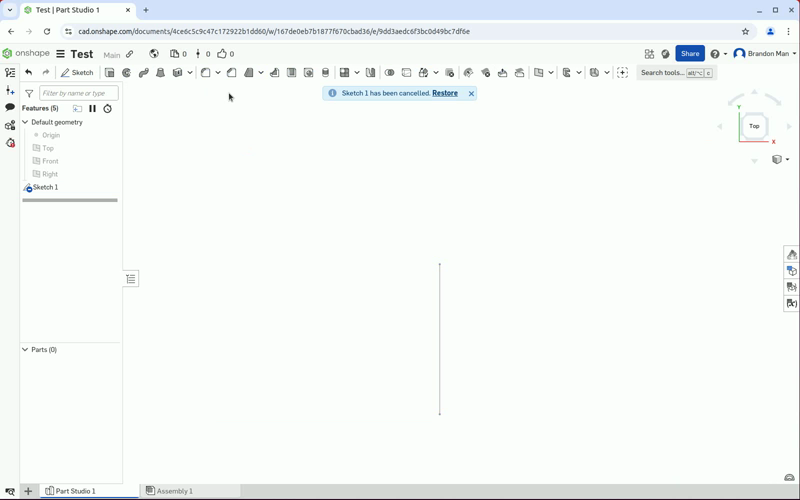
key(shift+s)
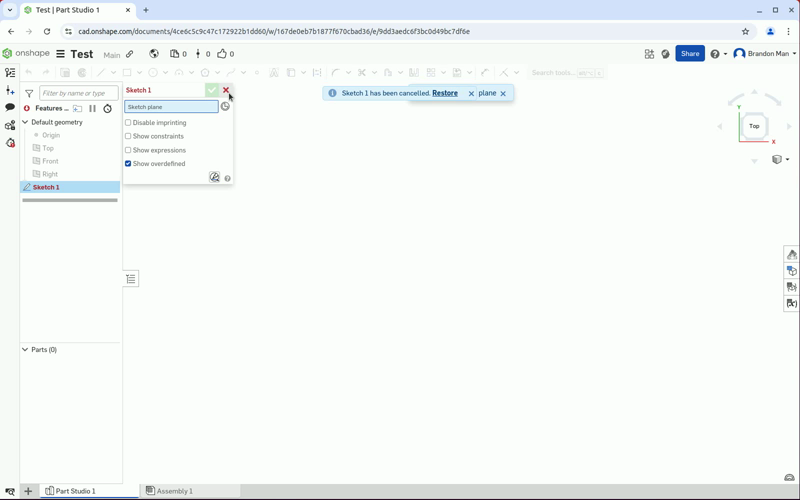
mouse_move(73, 150)
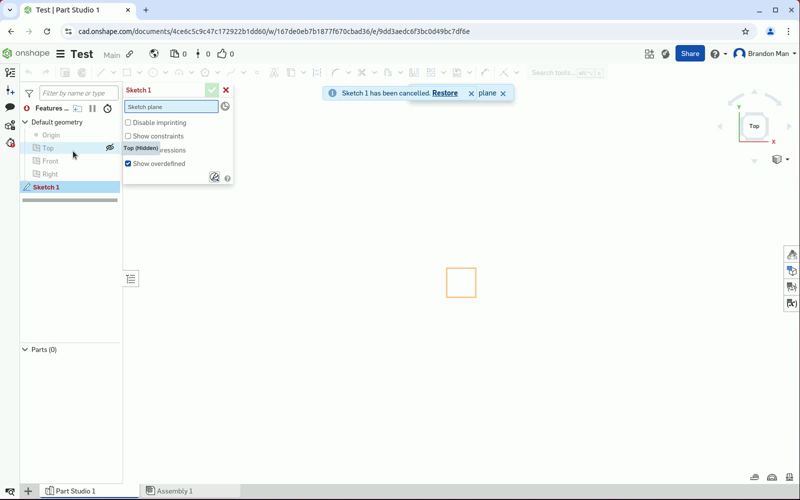
click(73, 150)
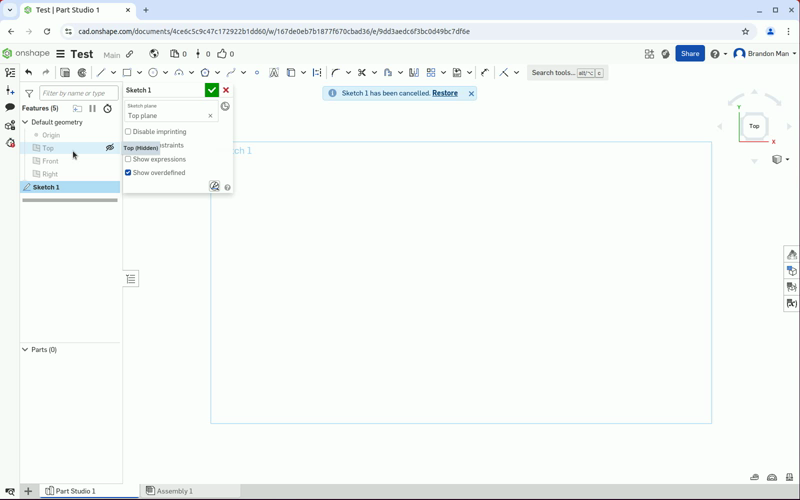
mouse_move(73, 352)
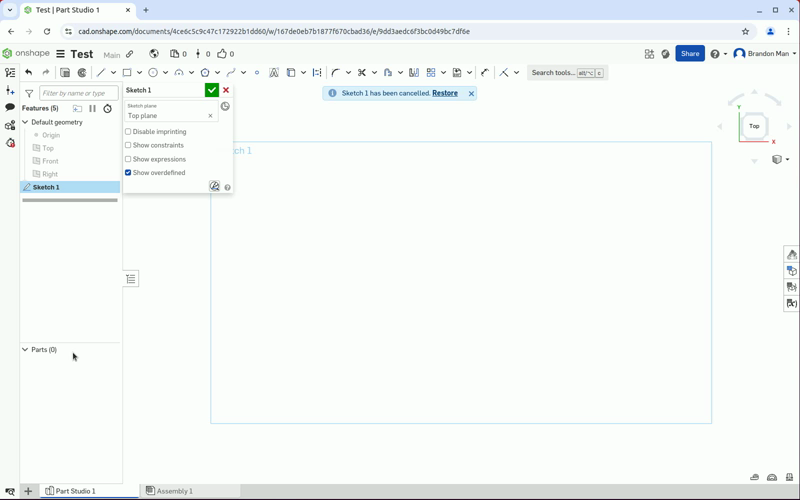
key(y)
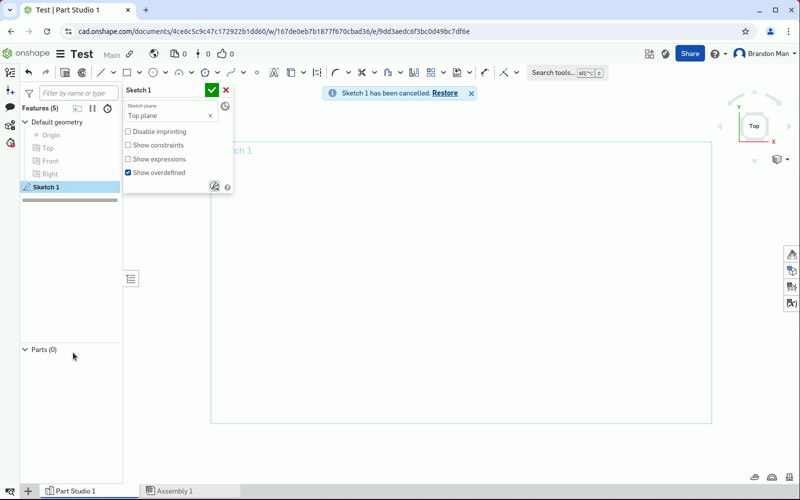
key(c)
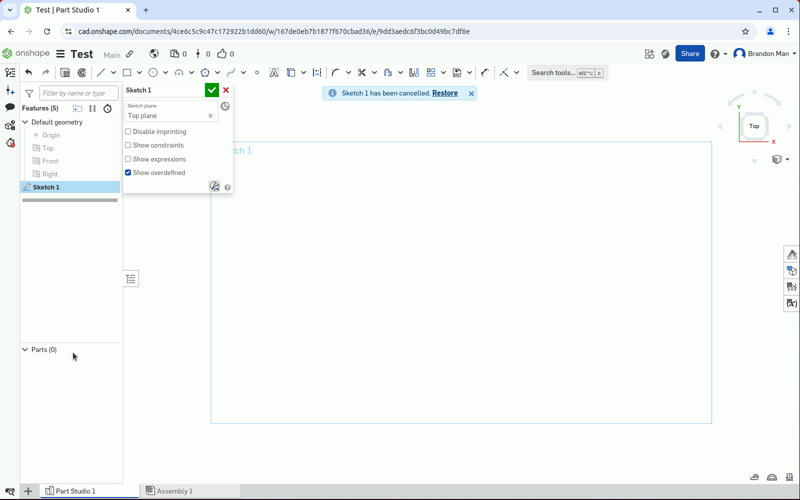
key_down(shift)
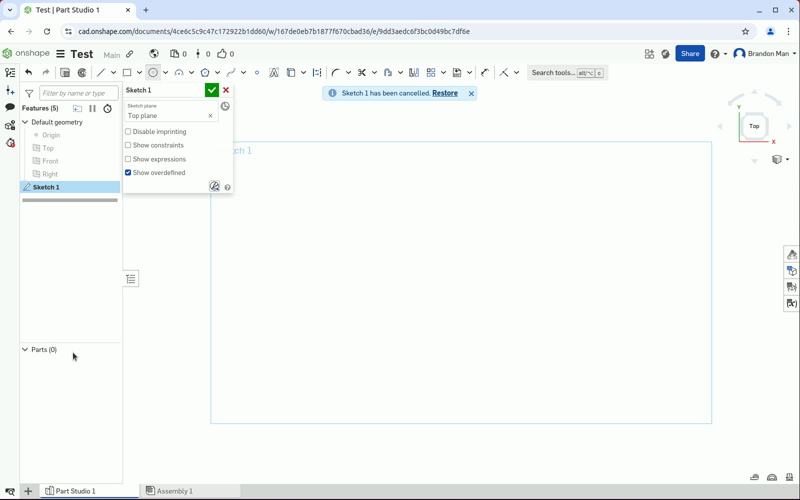
mouse_move(461, 282)
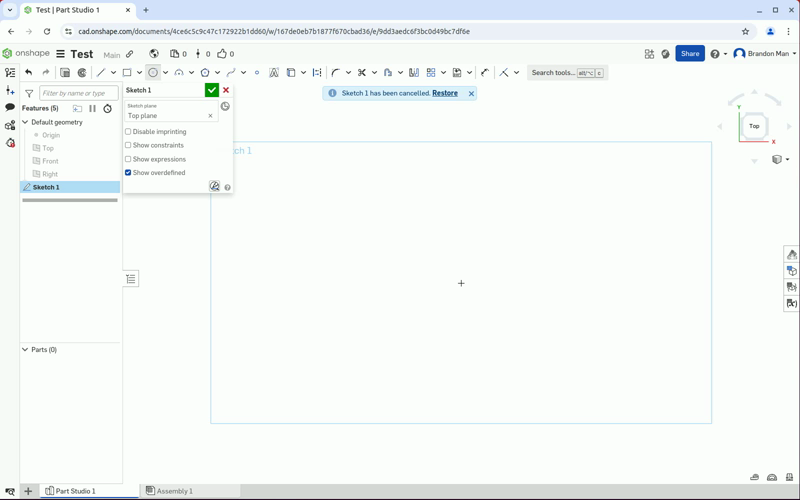
click(461, 282)
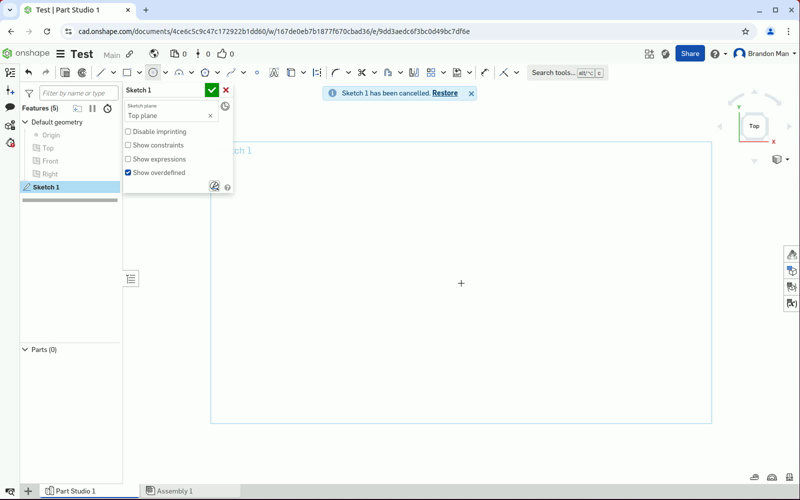
key_up(shift)
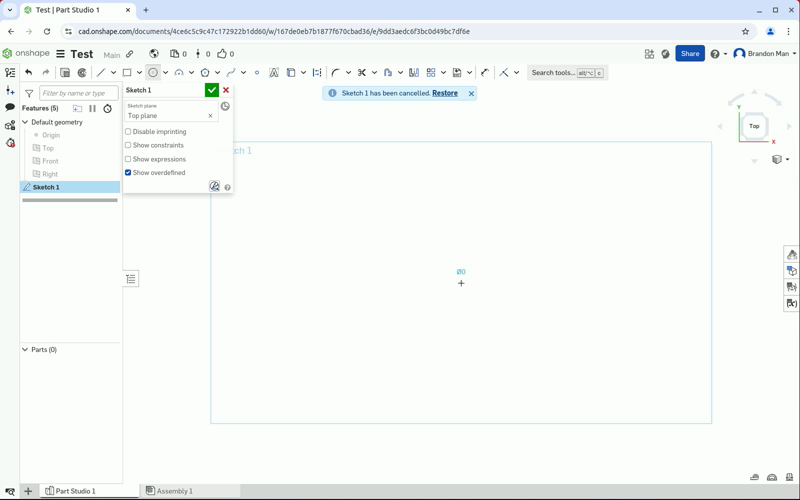
mouse_move(574, 282)
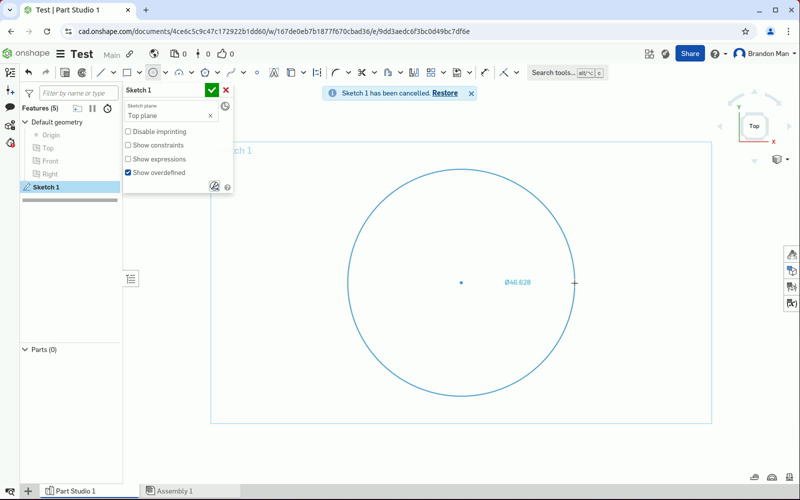
click(574, 282)
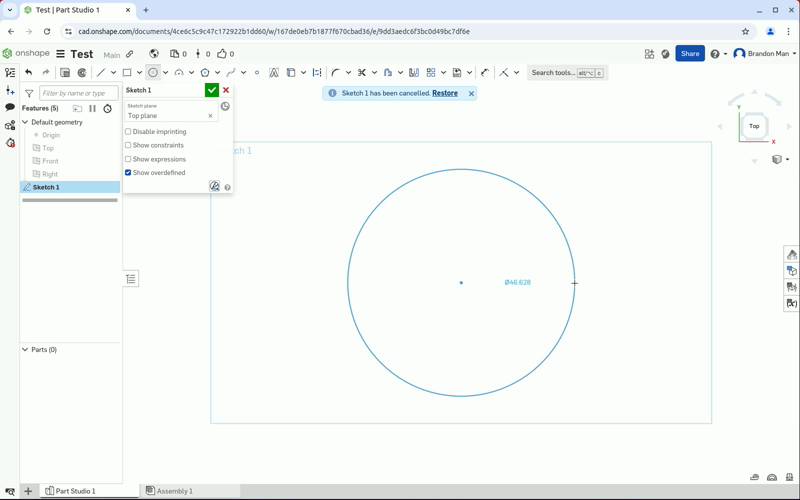
key(esc)
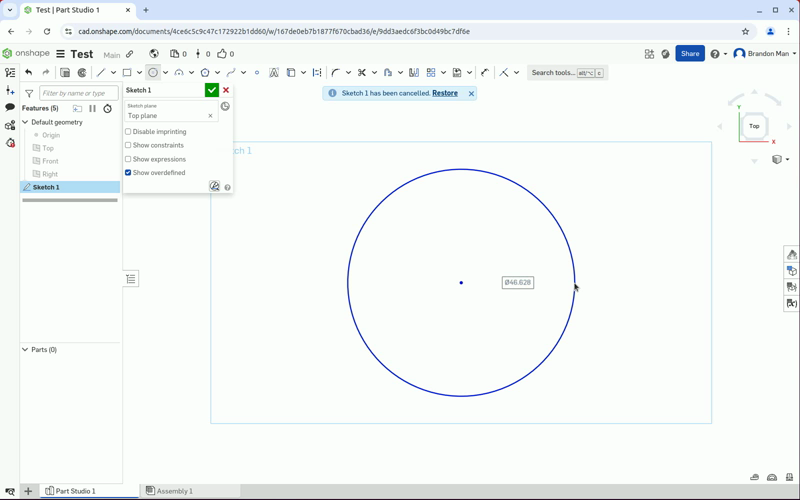
key(c)
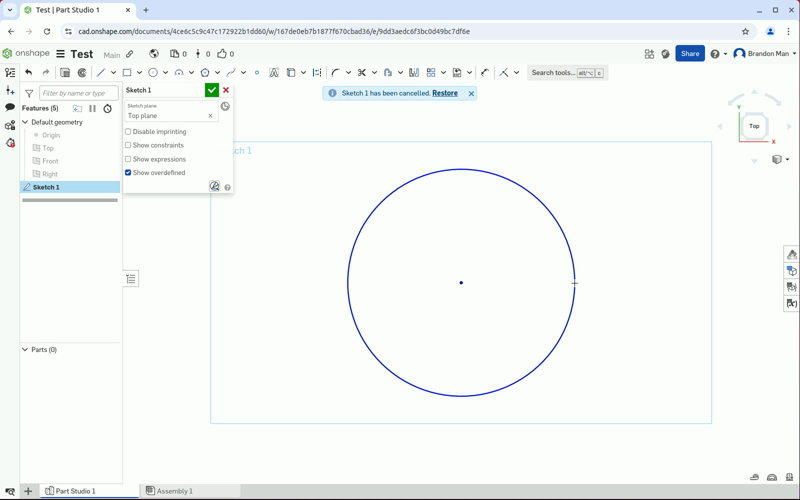
key_down(shift)
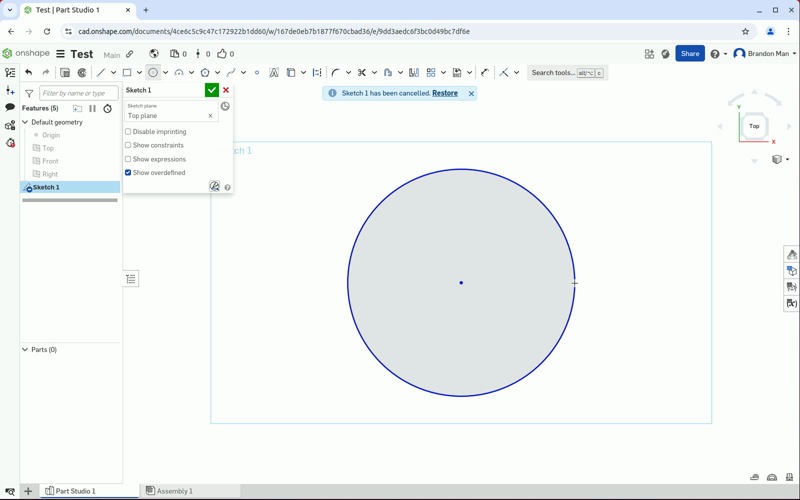
mouse_move(461, 282)
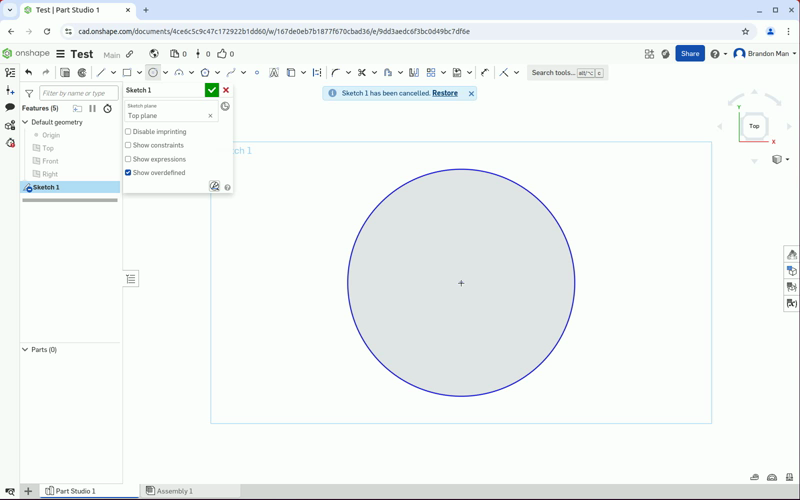
click(461, 282)
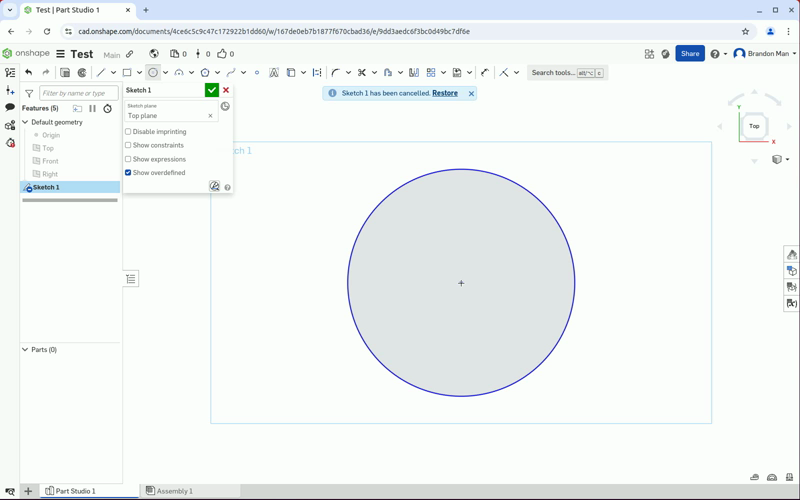
key_up(shift)
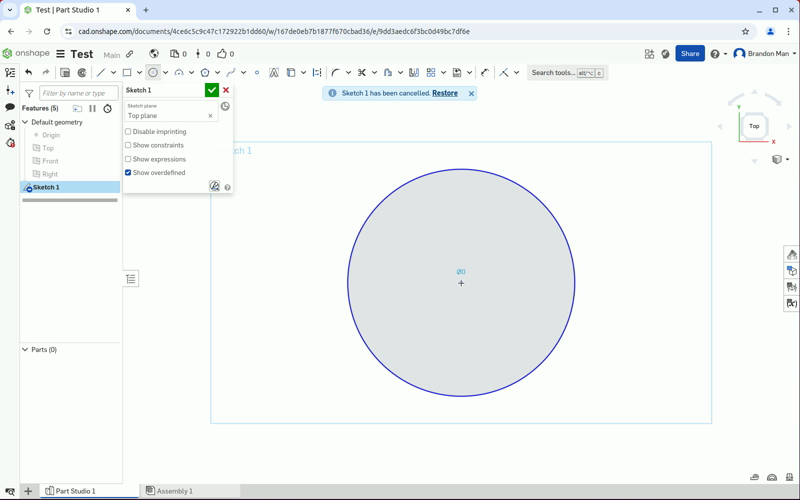
mouse_move(475, 282)
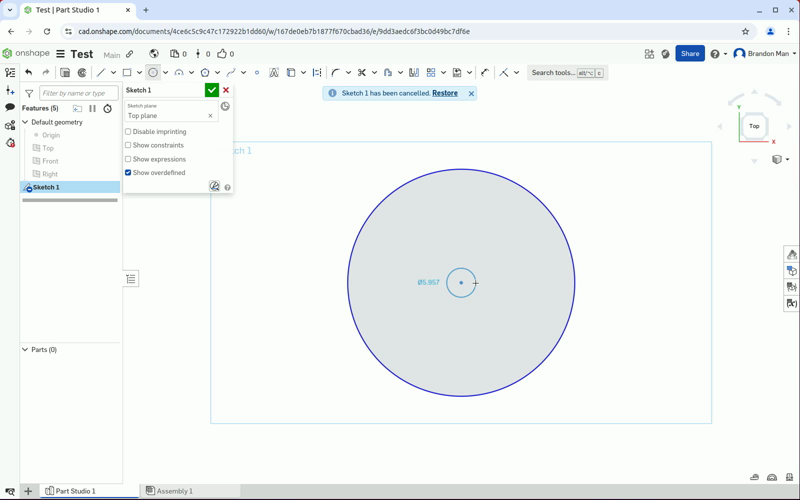
click(475, 282)
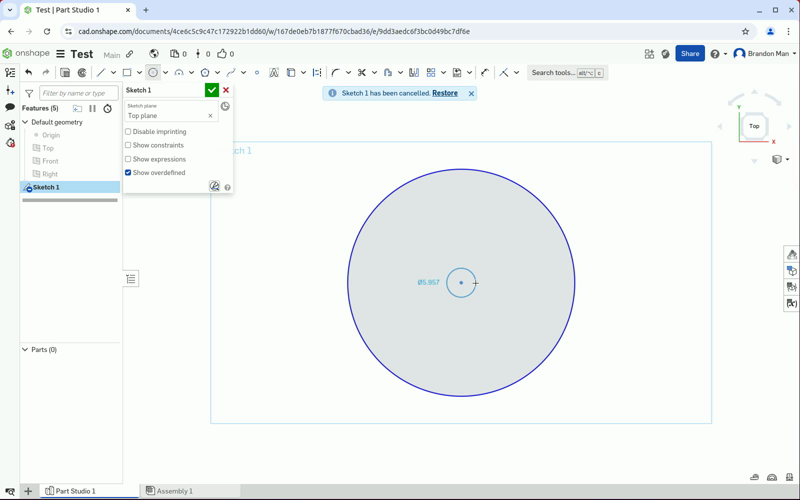
key(esc)
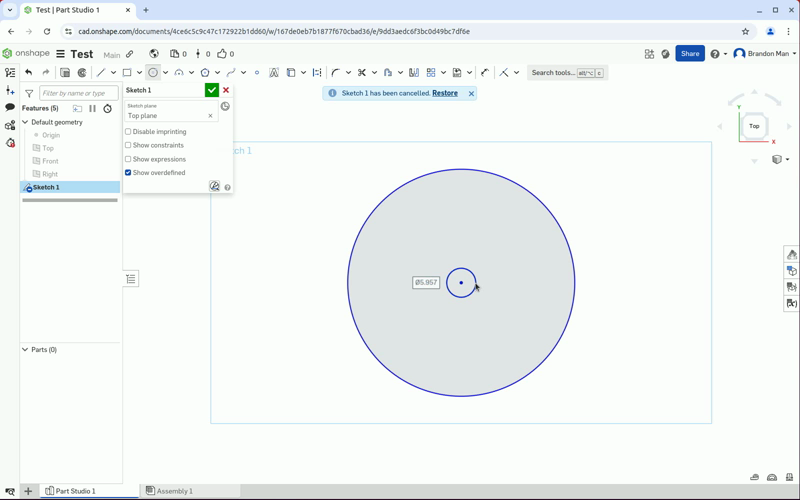
mouse_move(524, 328)
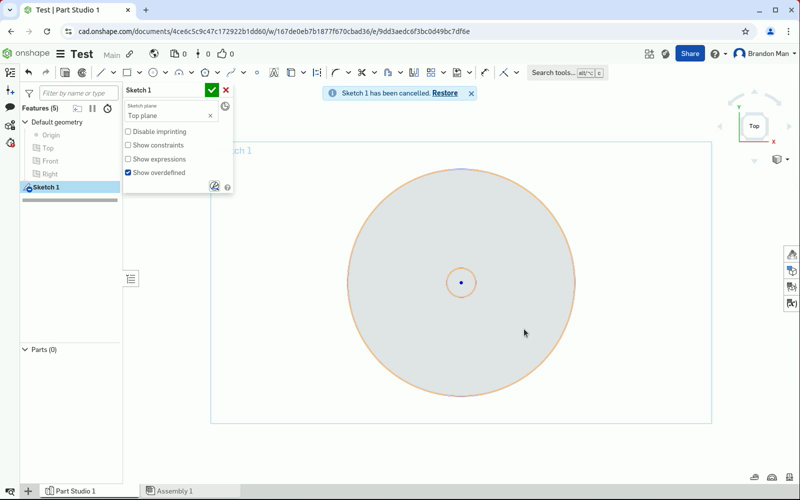
click(524, 328)
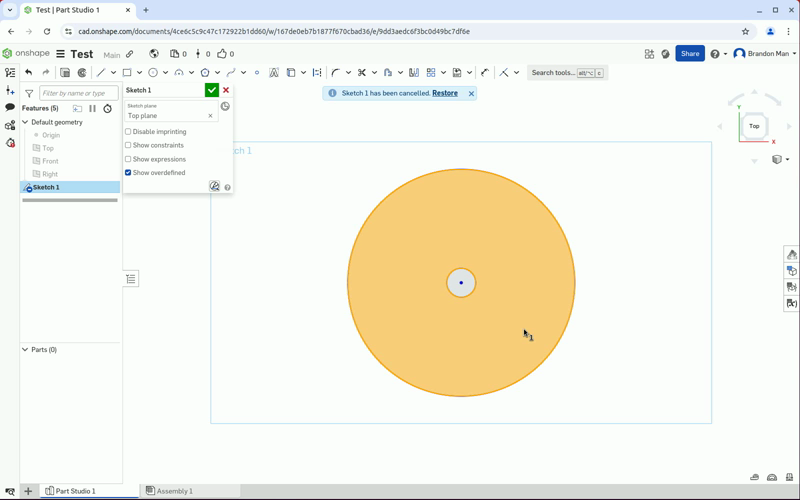
mouse_move(73, 352)
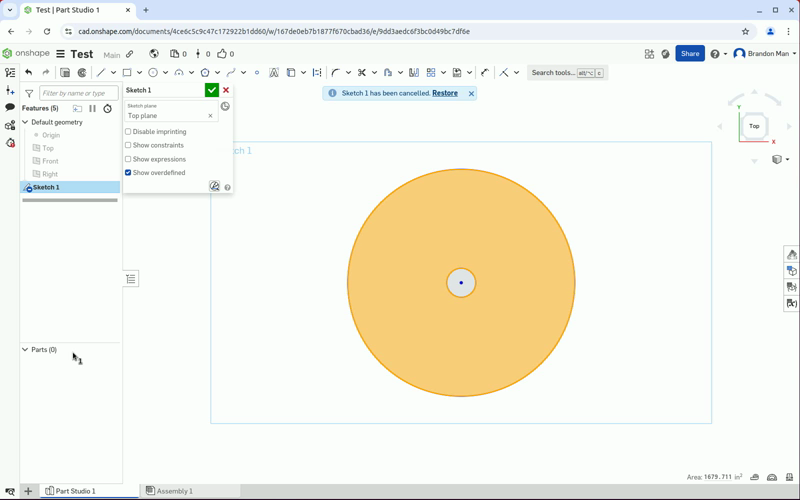
key(shift+y)
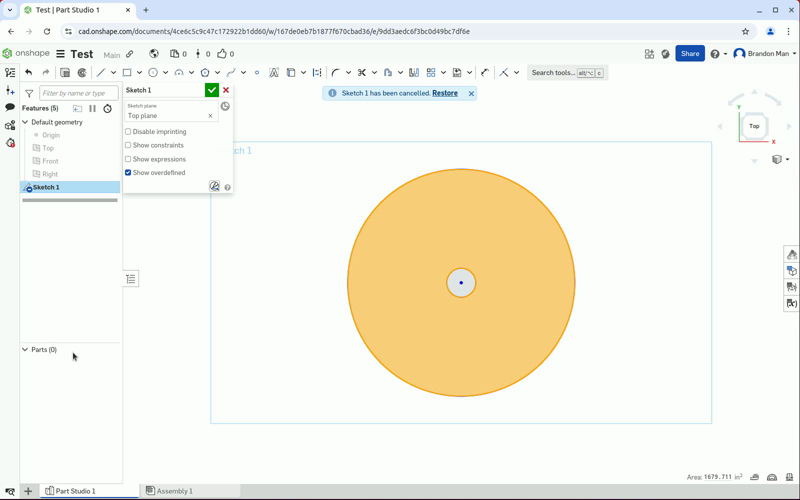
key(shift+e)
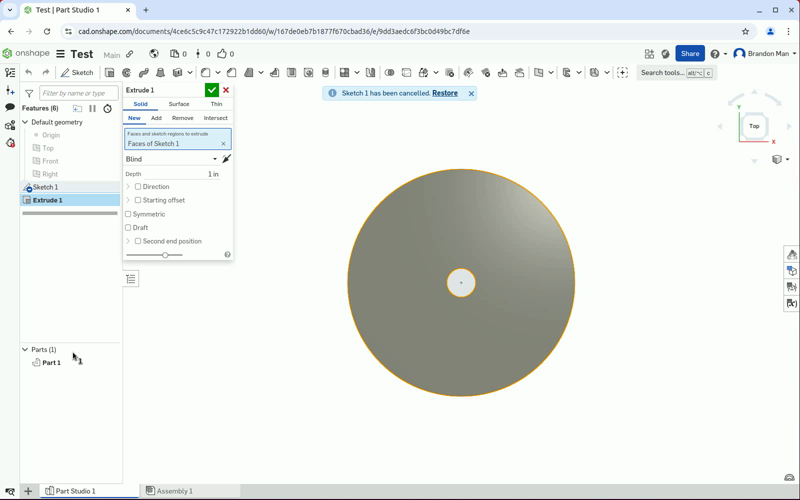
mouse_move(143, 106)
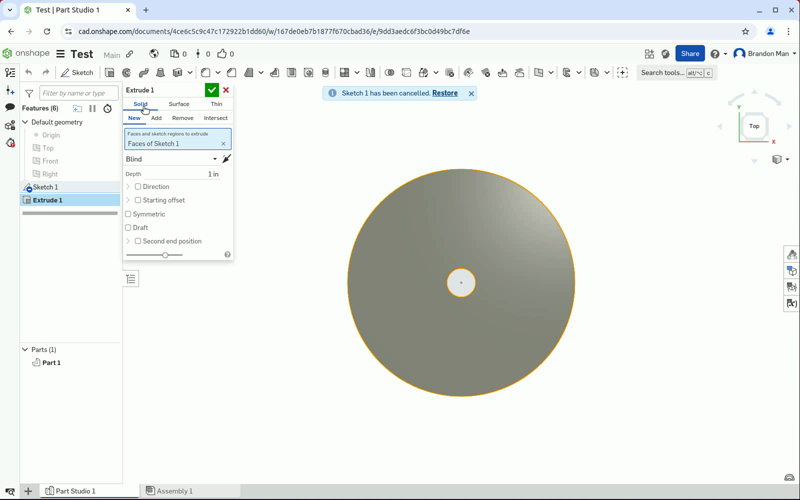
click(143, 106)
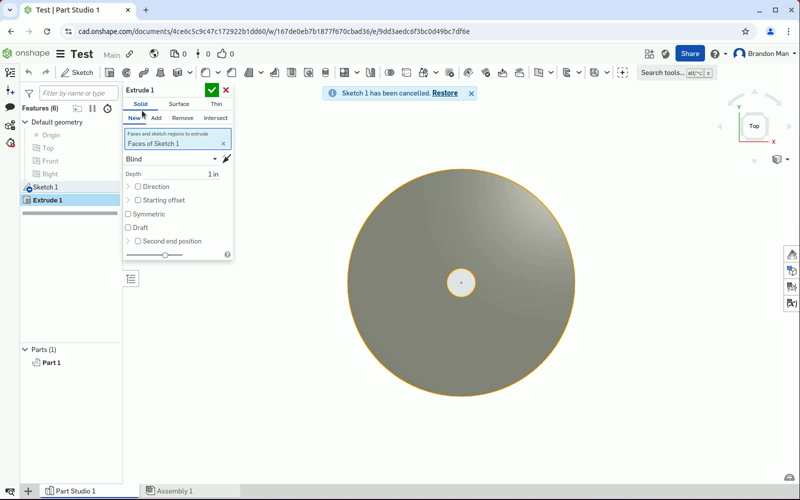
mouse_move(137, 120)
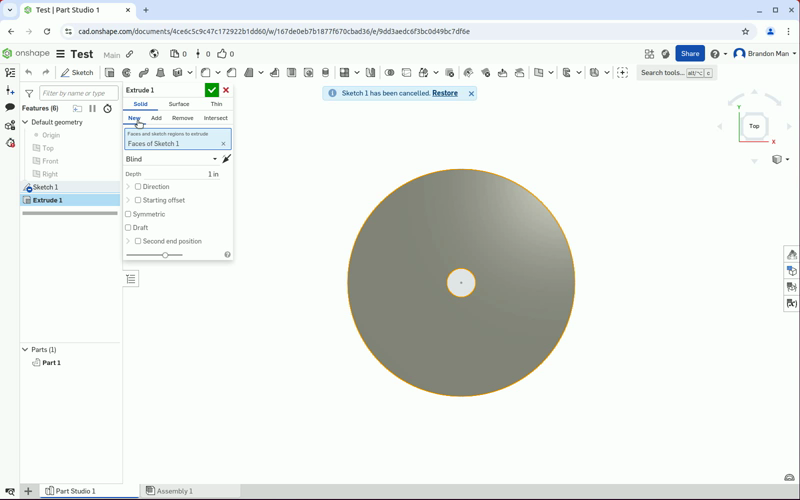
click(137, 120)
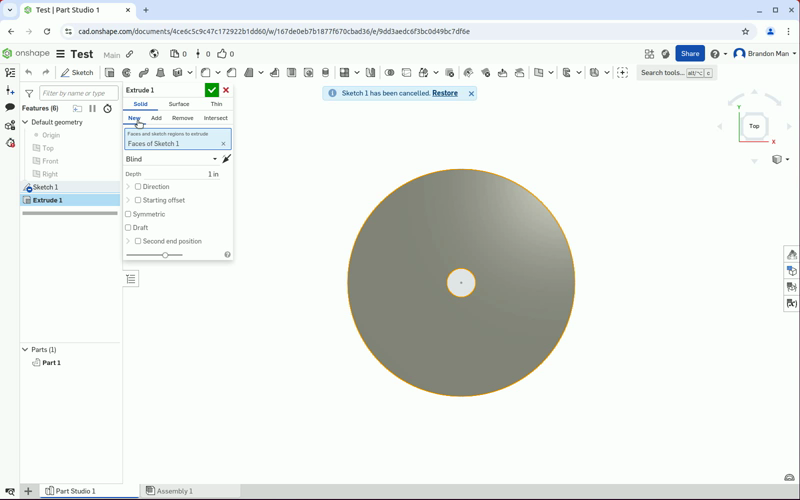
key(tab, 4)
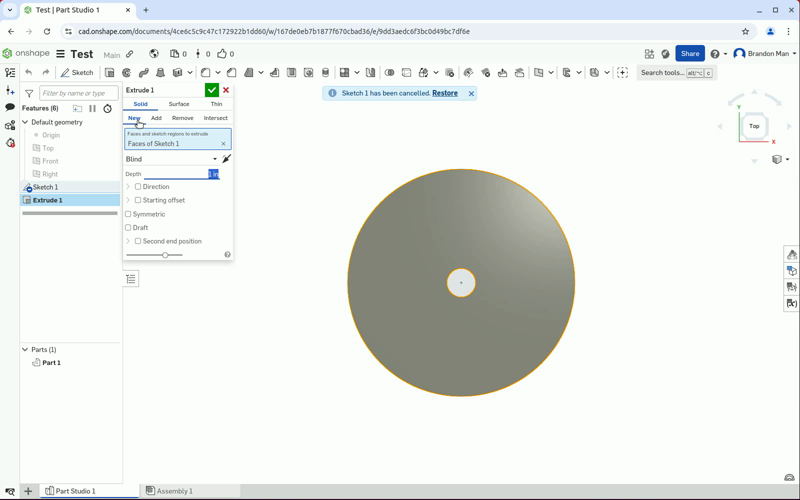
text(4.092)
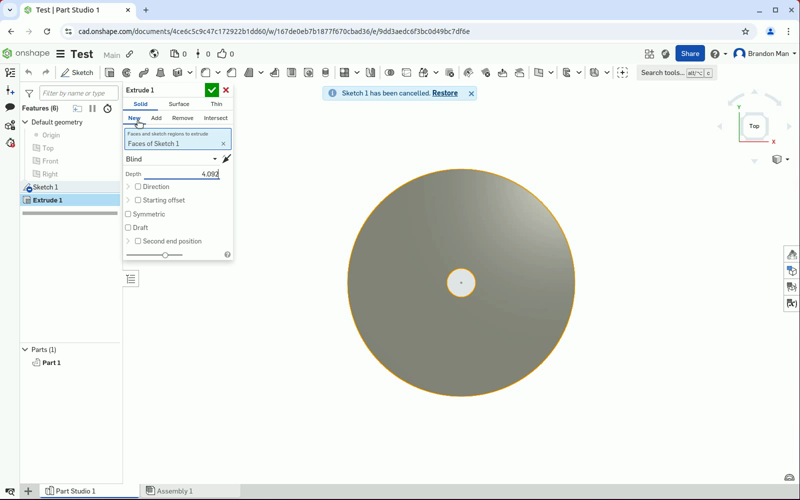
key(enter)
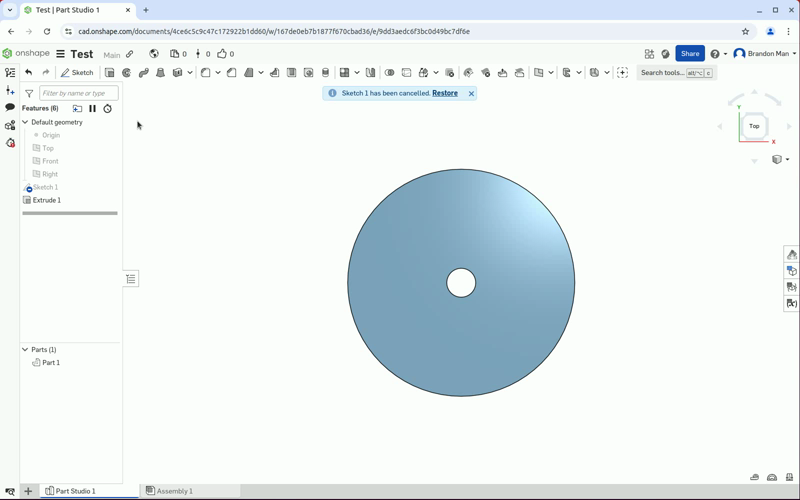
key(shift+h)
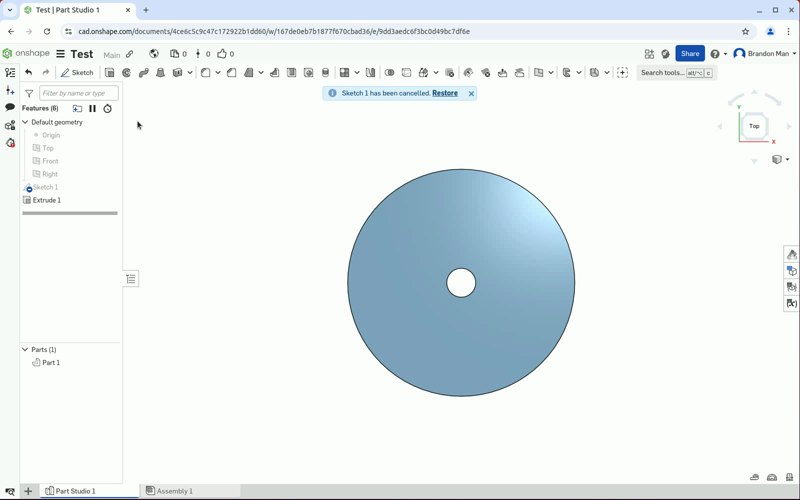
key(shift+h)
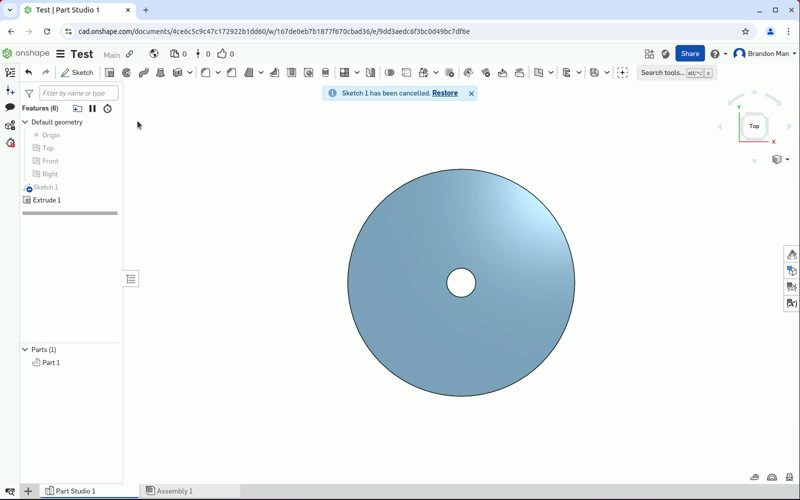
mouse_move(73, 189)
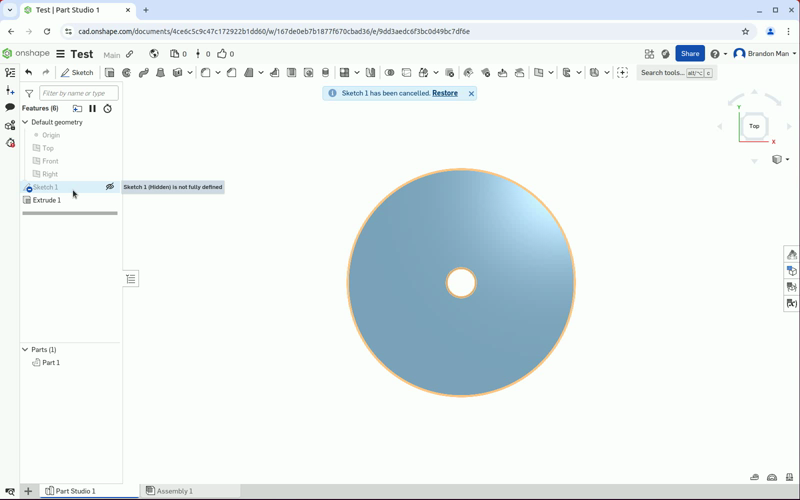
click(73, 189)
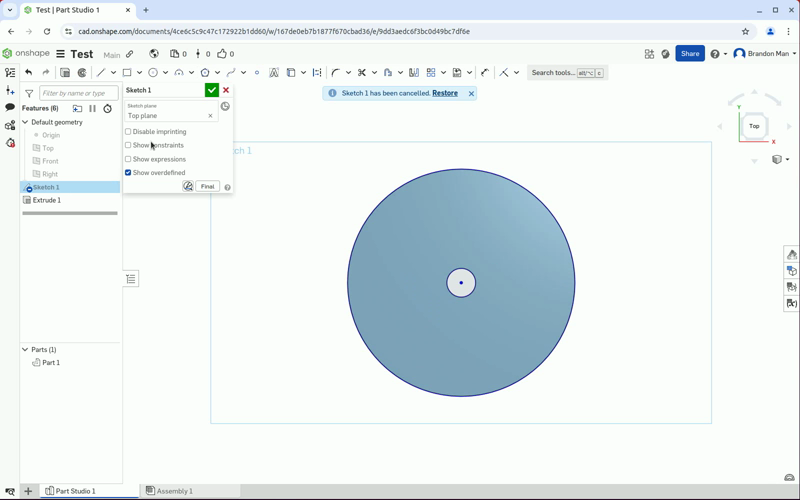
mouse_move(229, 92)
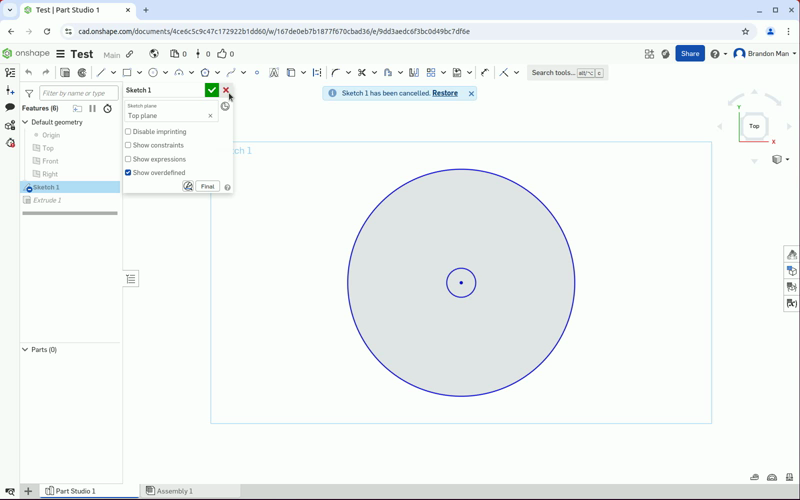
click(229, 92)
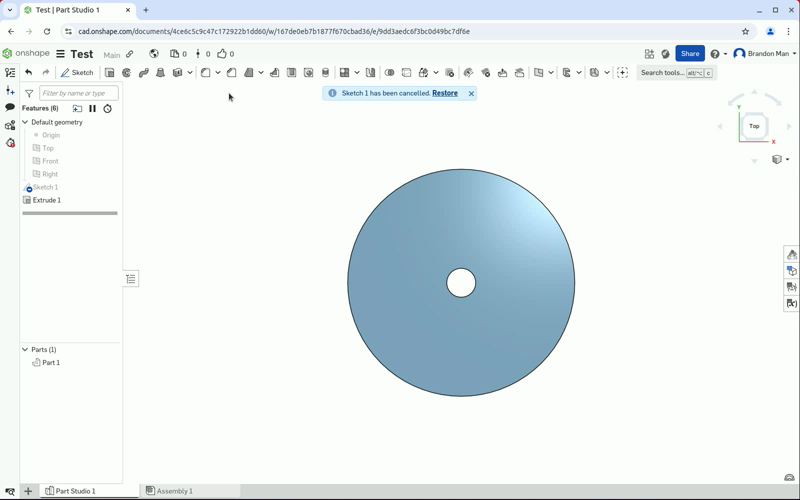
mouse_move(541, 75)
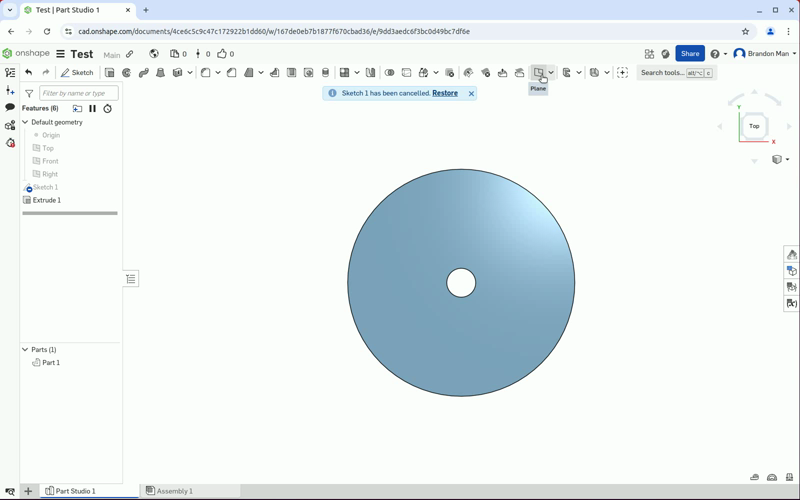
click(541, 75)
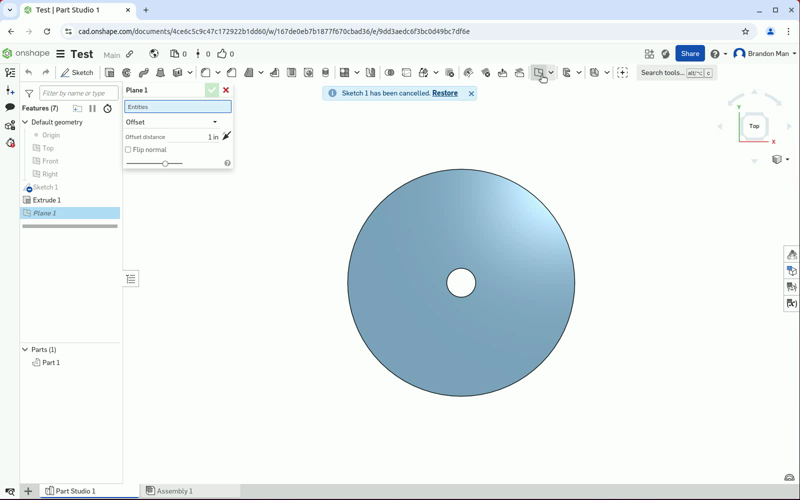
mouse_move(73, 150)
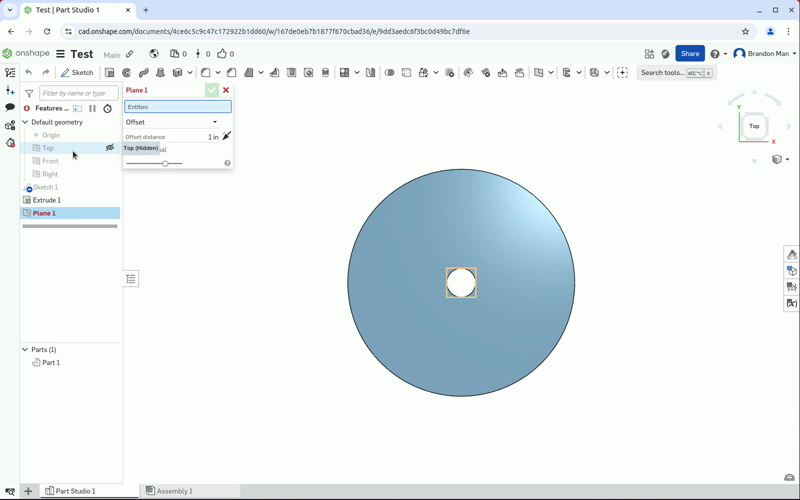
click(73, 150)
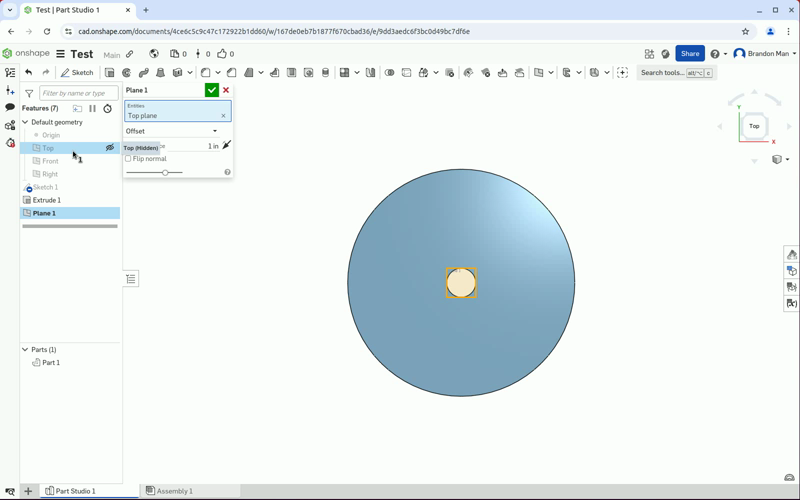
key(tab, 2)
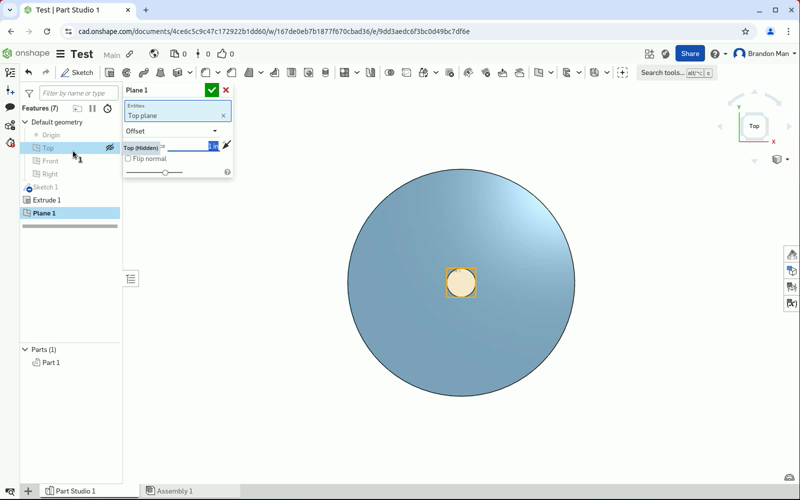
text(4.098)
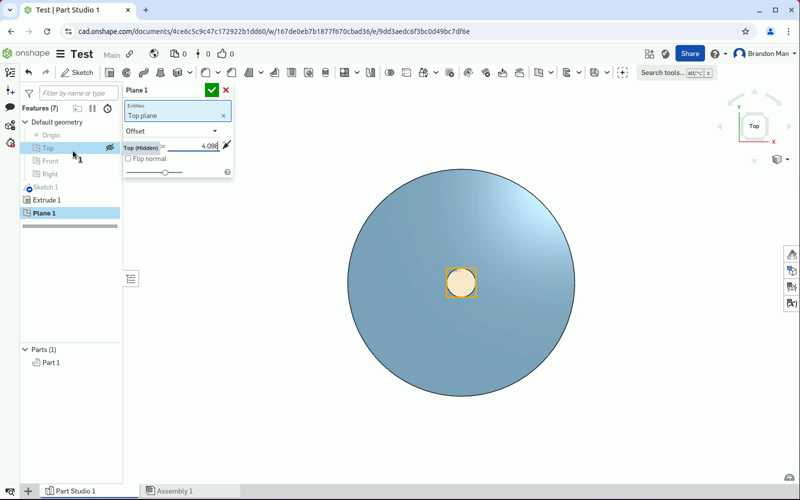
key(enter, 2)
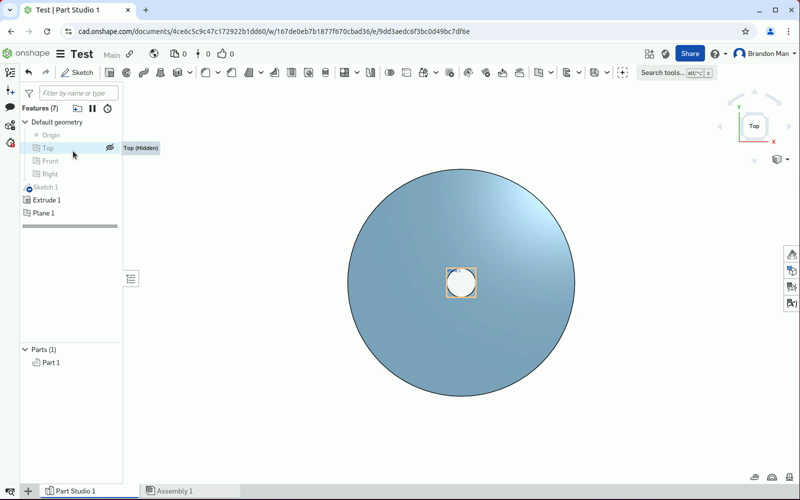
key(shift+s)
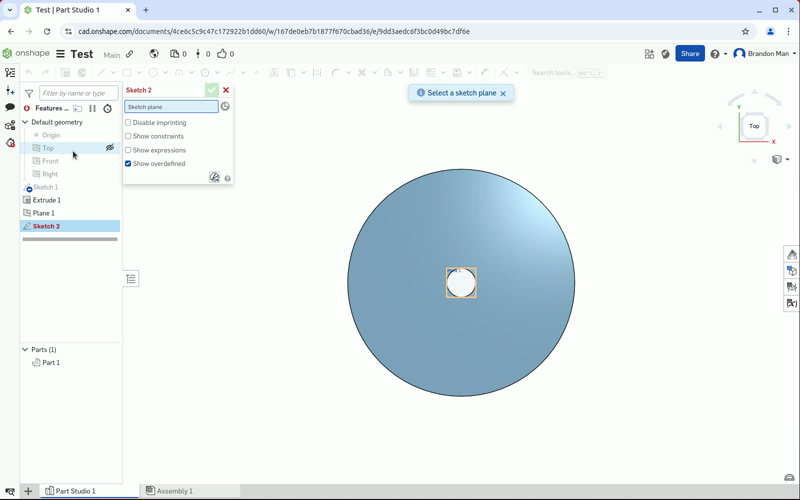
mouse_move(73, 215)
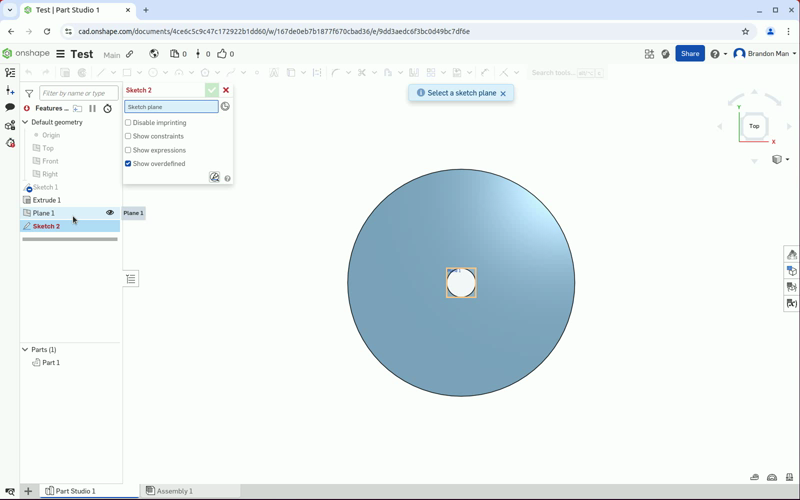
click(73, 215)
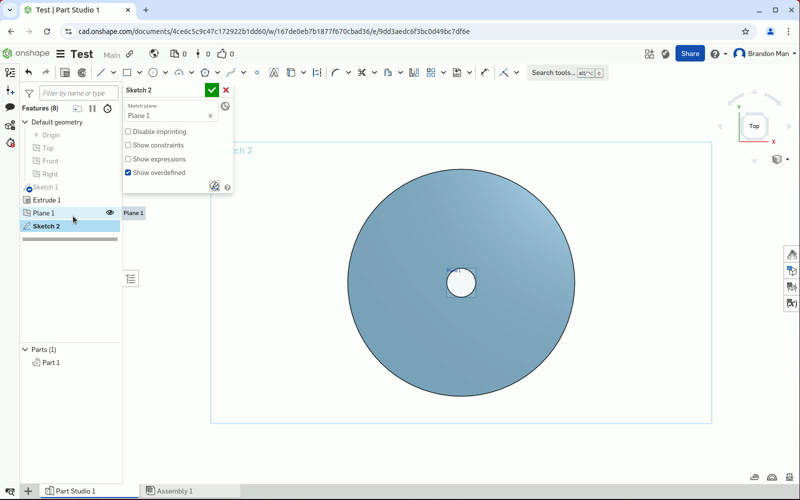
mouse_move(73, 352)
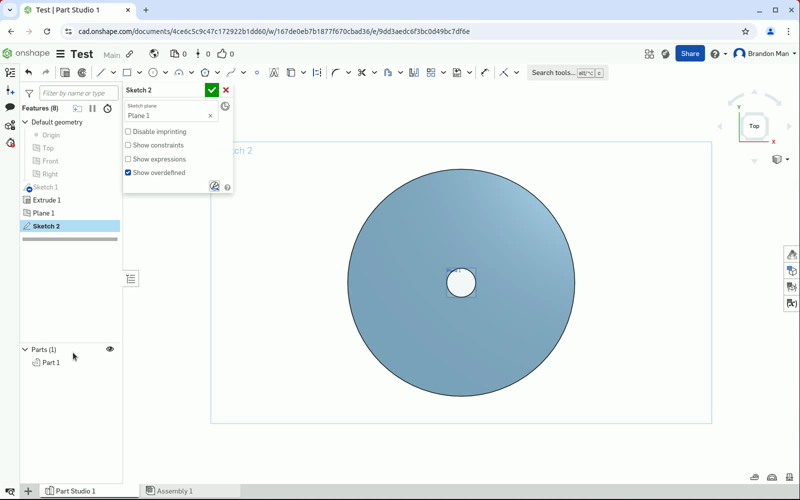
key(y)
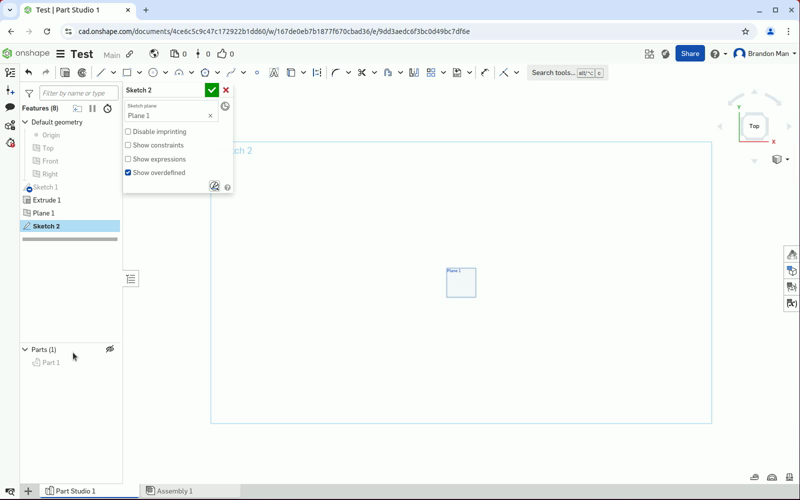
key(c)
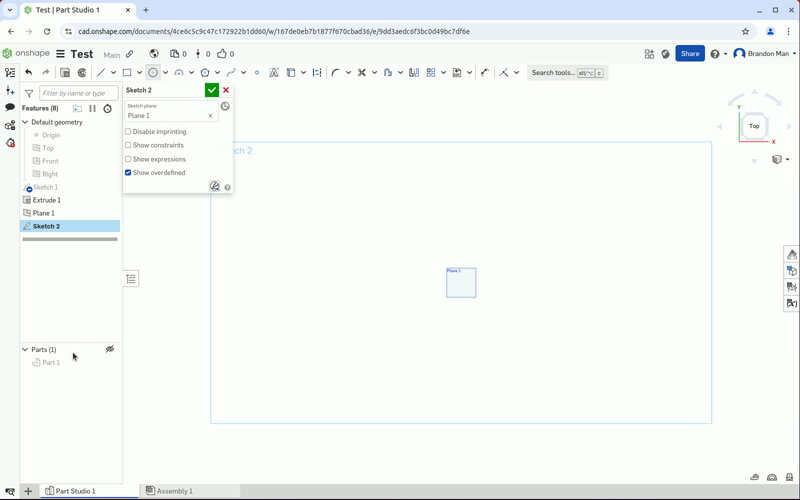
key_down(shift)
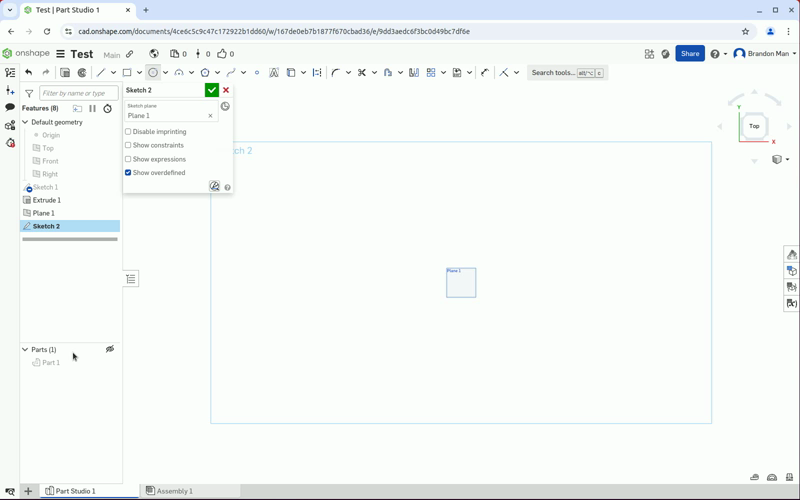
mouse_move(461, 282)
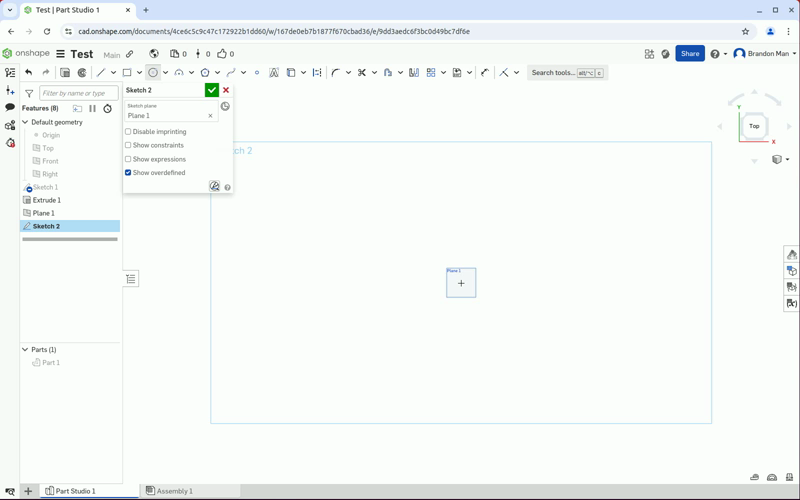
click(461, 282)
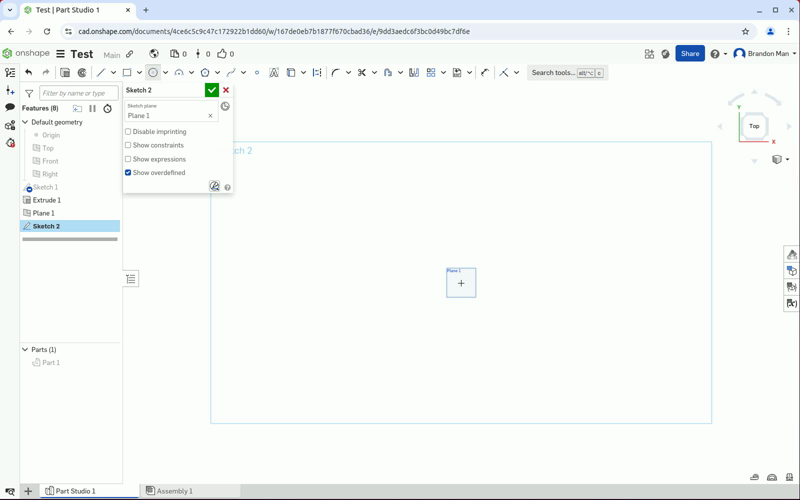
key_up(shift)
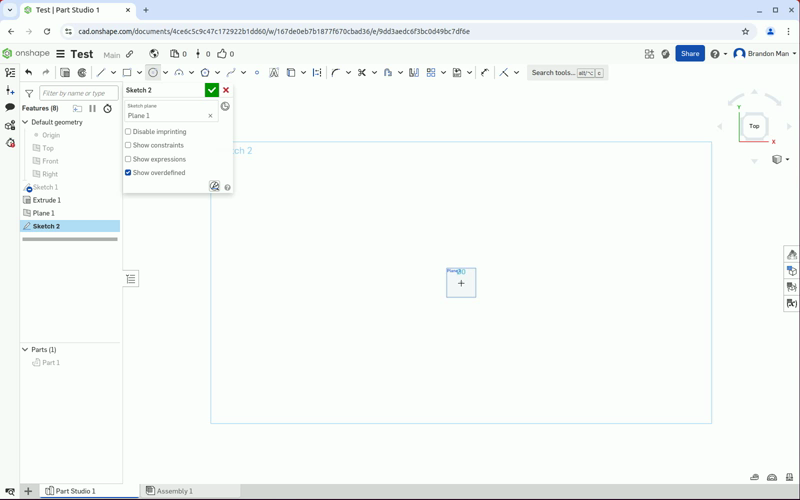
mouse_move(494, 282)
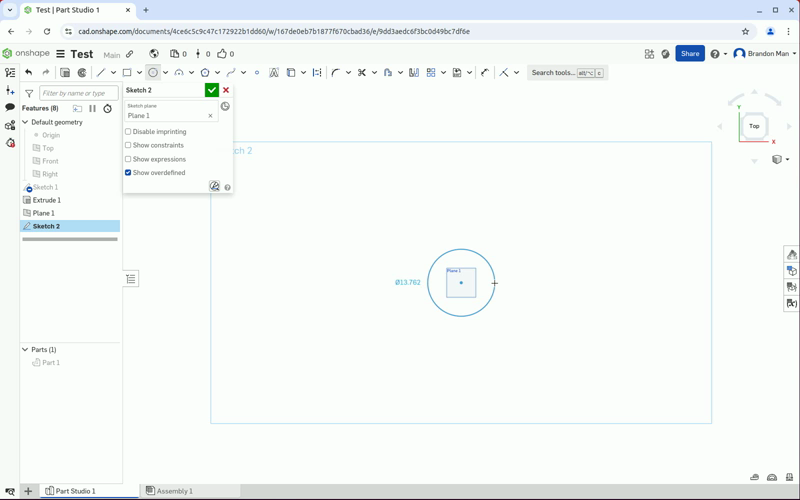
click(494, 282)
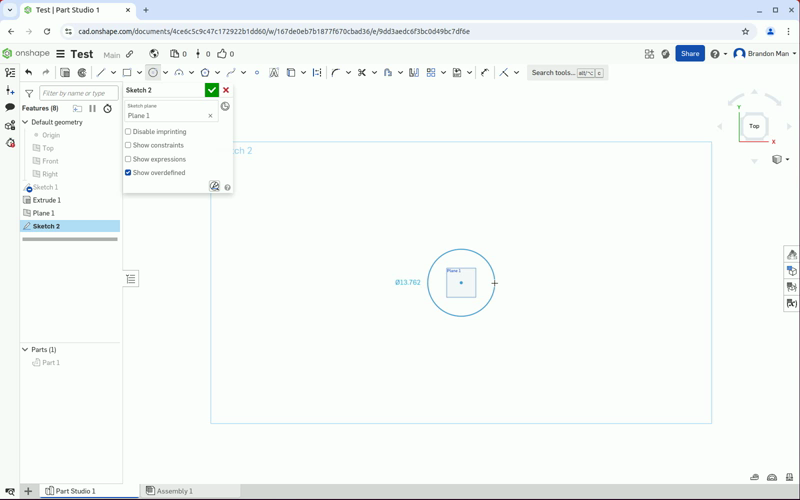
key(esc)
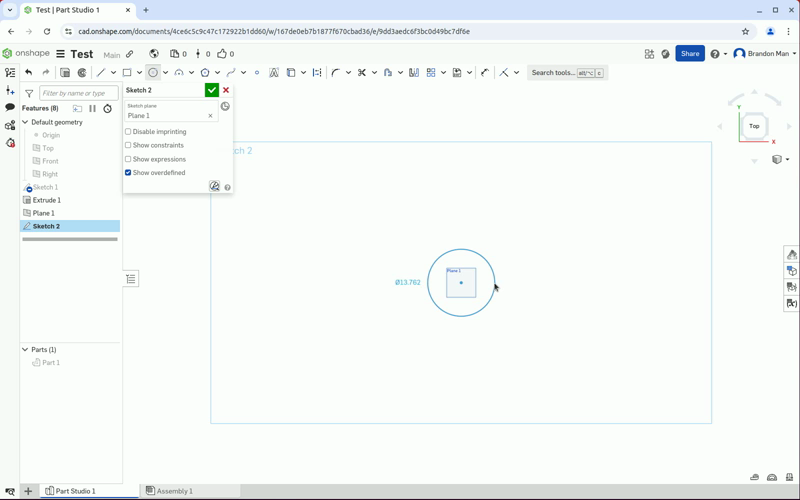
key(c)
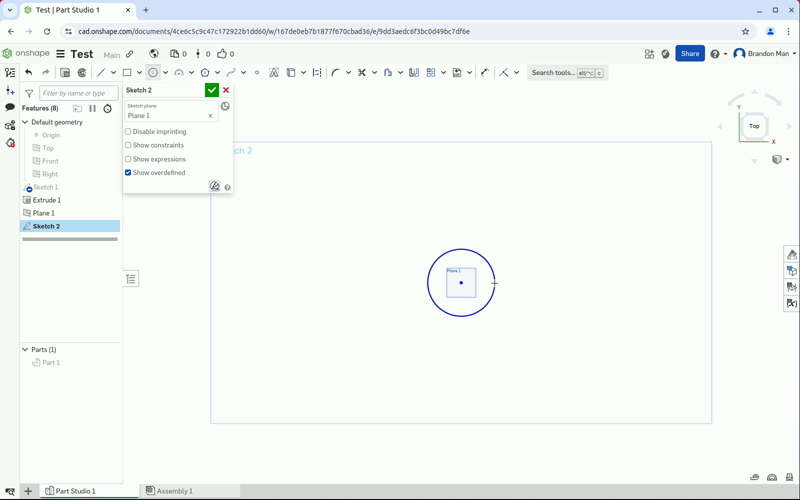
key_down(shift)
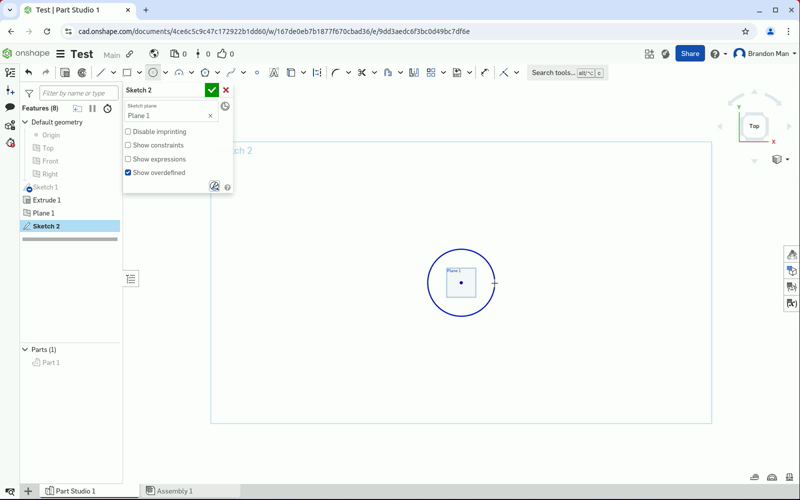
mouse_move(461, 282)
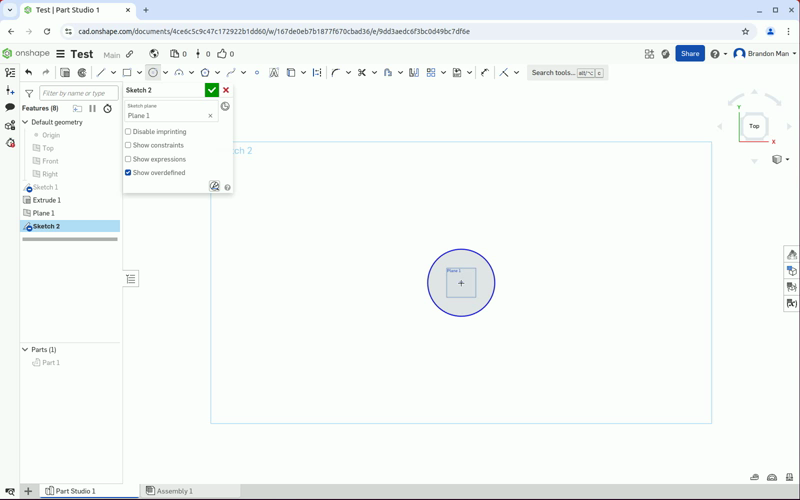
click(461, 282)
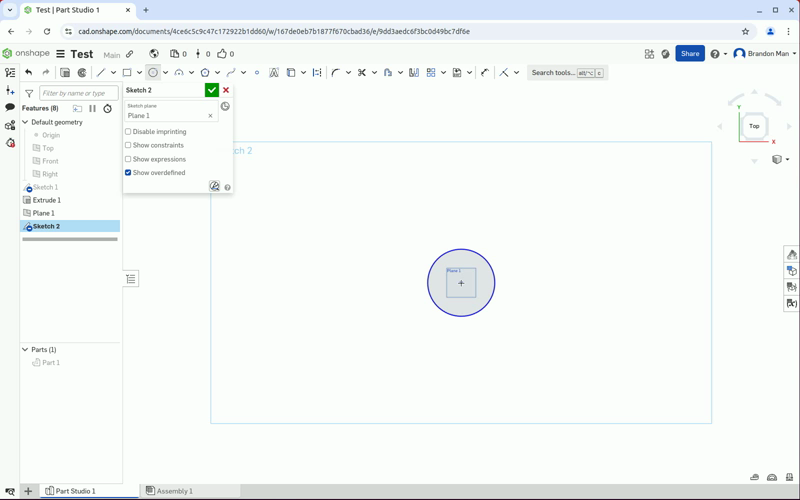
key_up(shift)
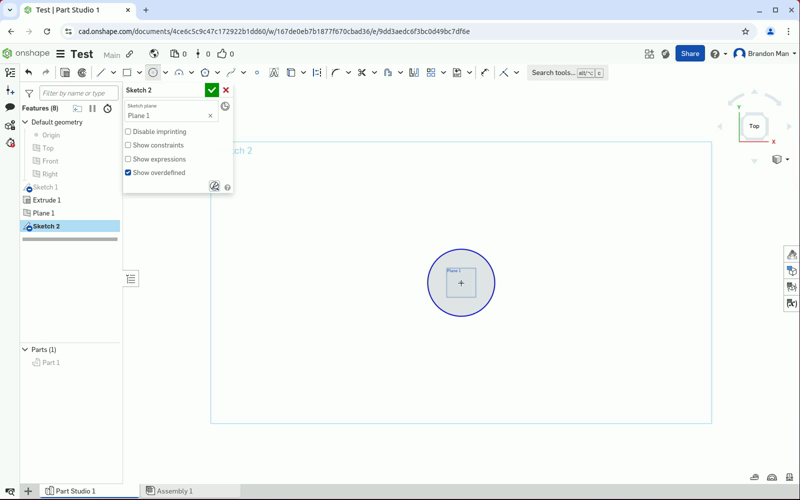
mouse_move(474, 282)
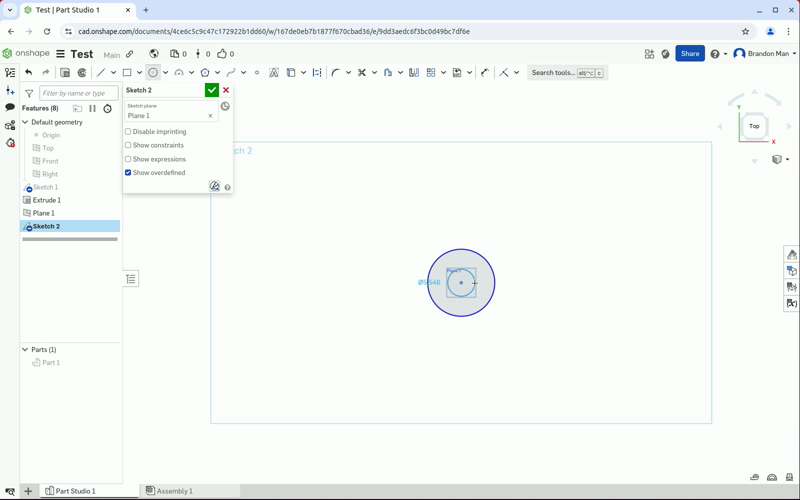
click(474, 282)
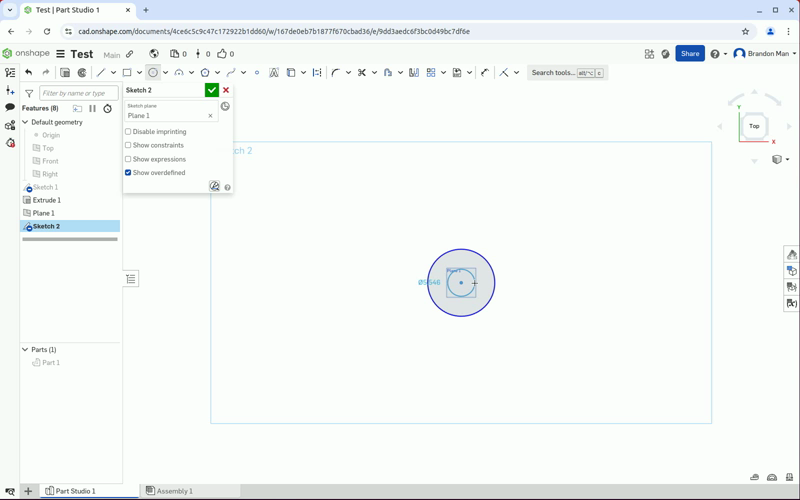
key(esc)
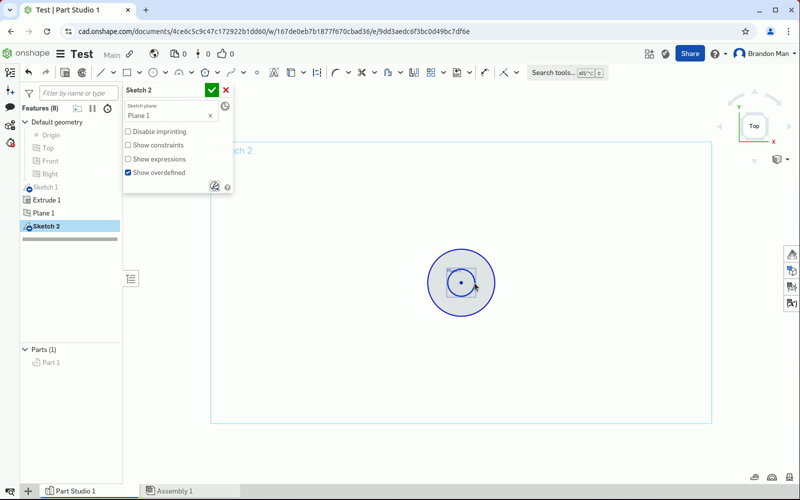
mouse_move(460, 312)
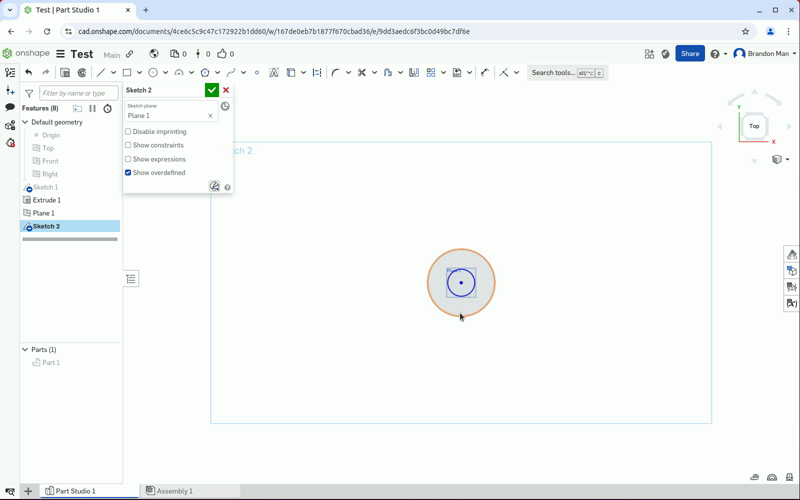
click(460, 312)
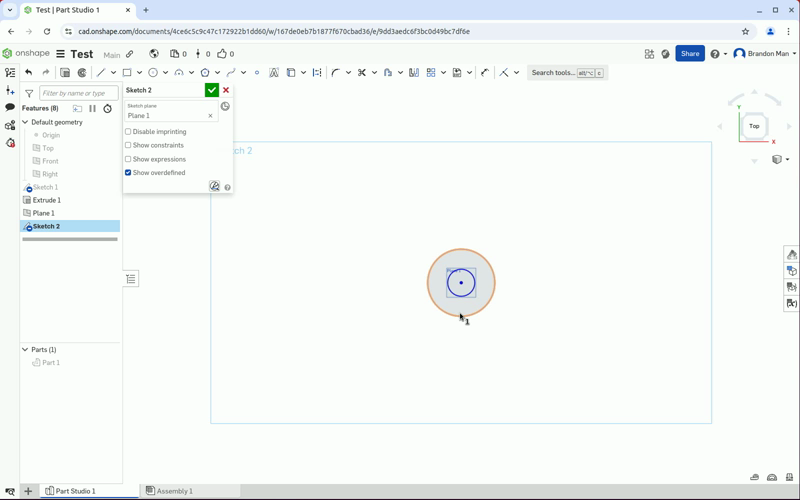
mouse_move(73, 352)
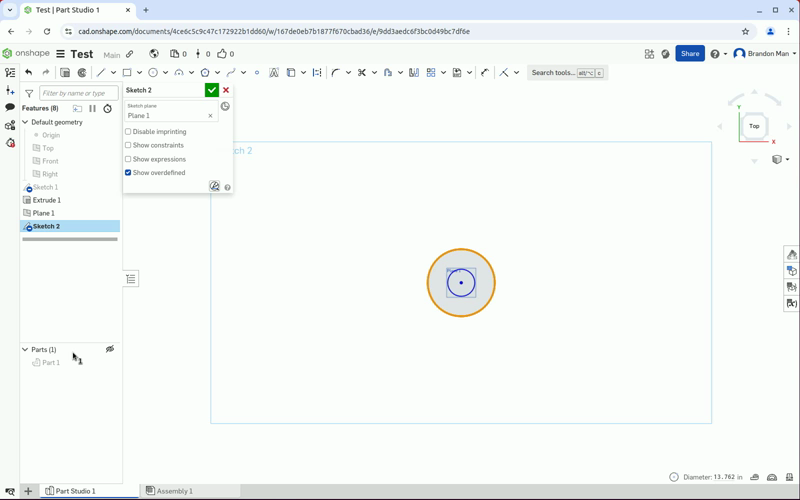
key(shift+y)
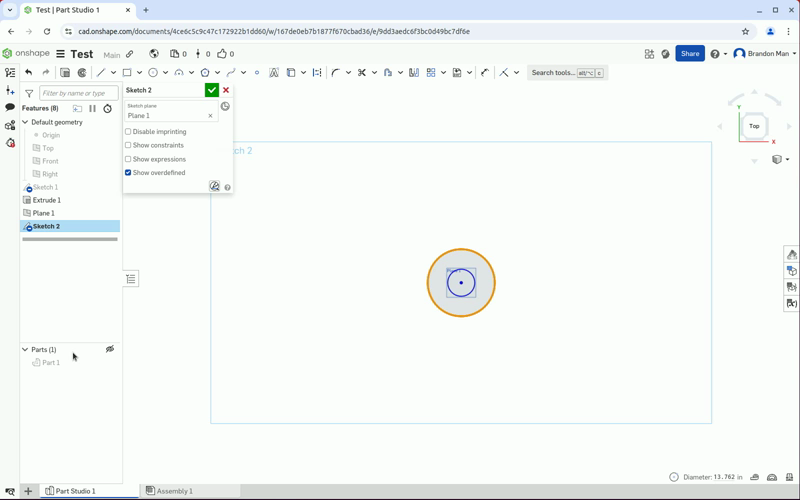
key(shift+e)
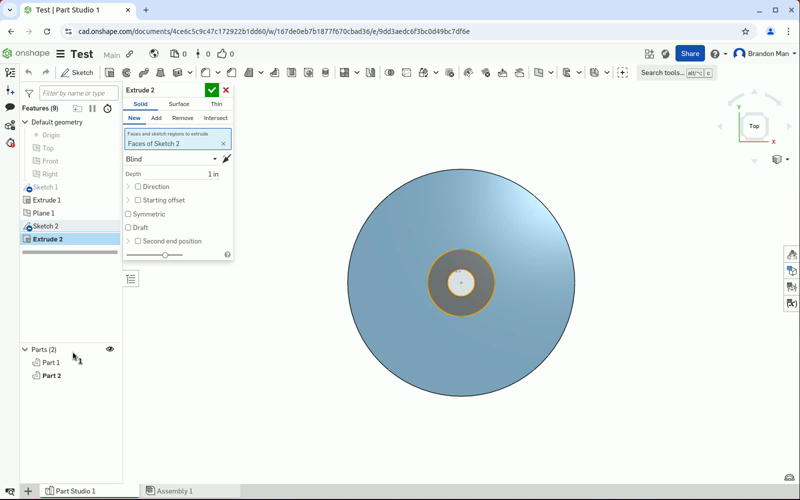
mouse_move(143, 106)
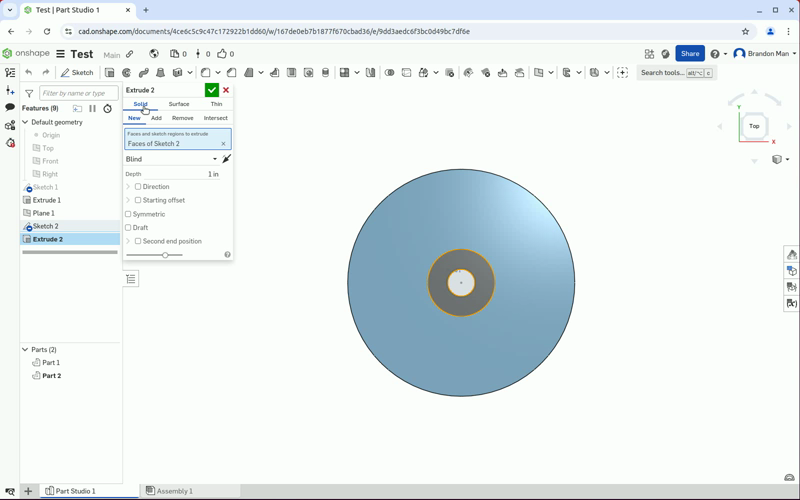
click(143, 106)
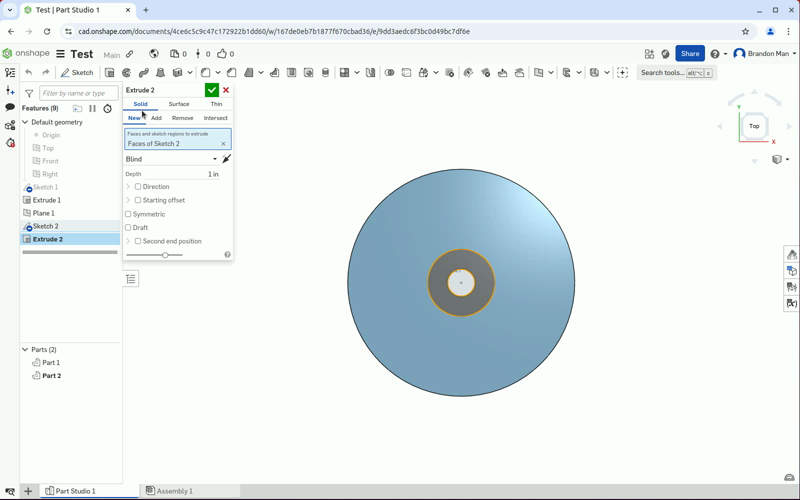
mouse_move(137, 120)
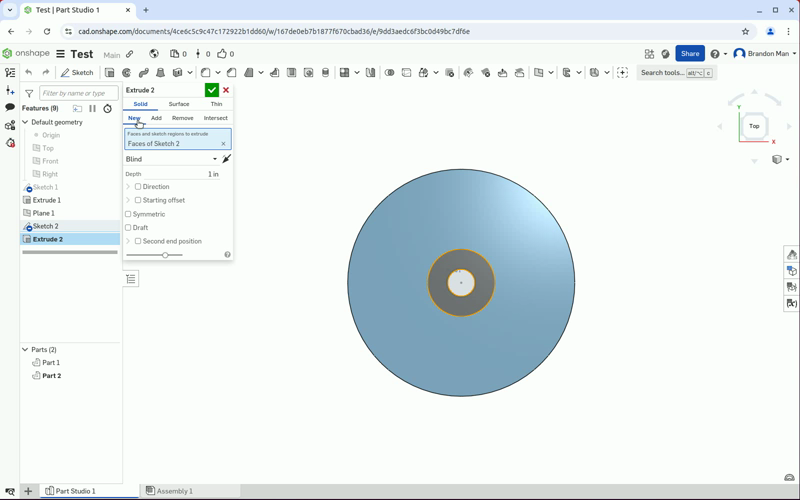
click(137, 120)
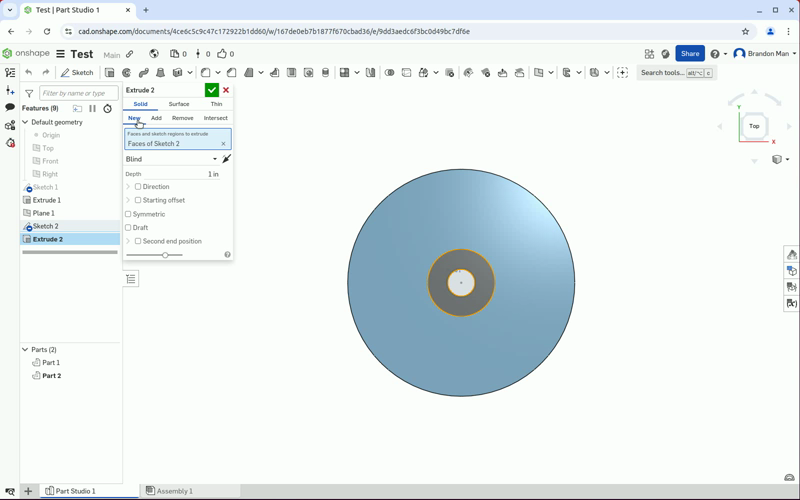
key(tab, 4)
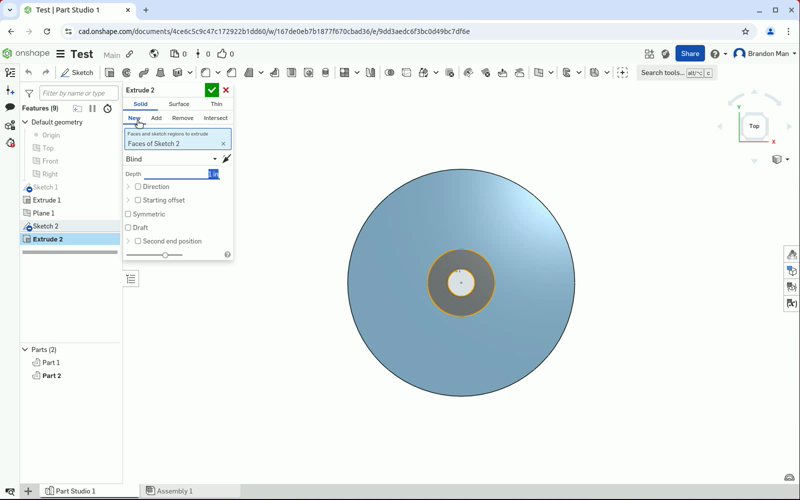
text(10.351)
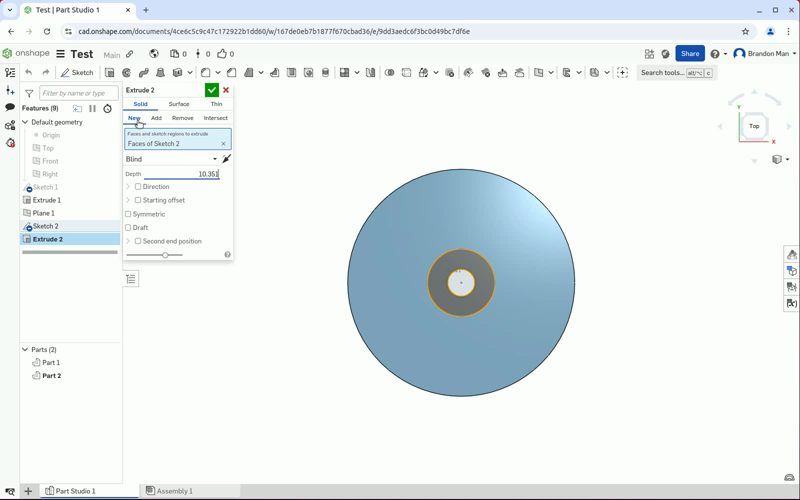
key(enter)
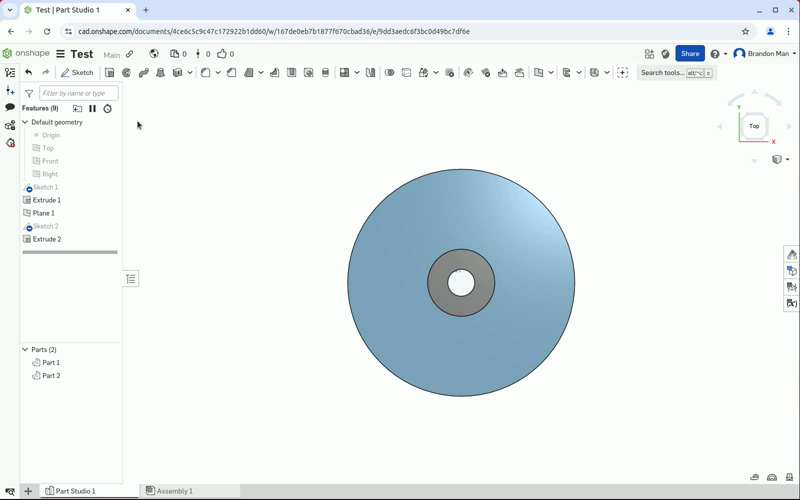
key(shift+h)
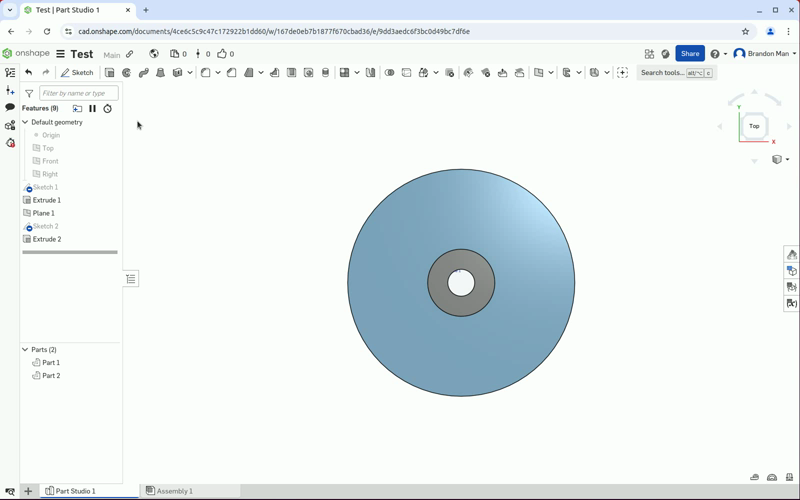
key(shift+h)
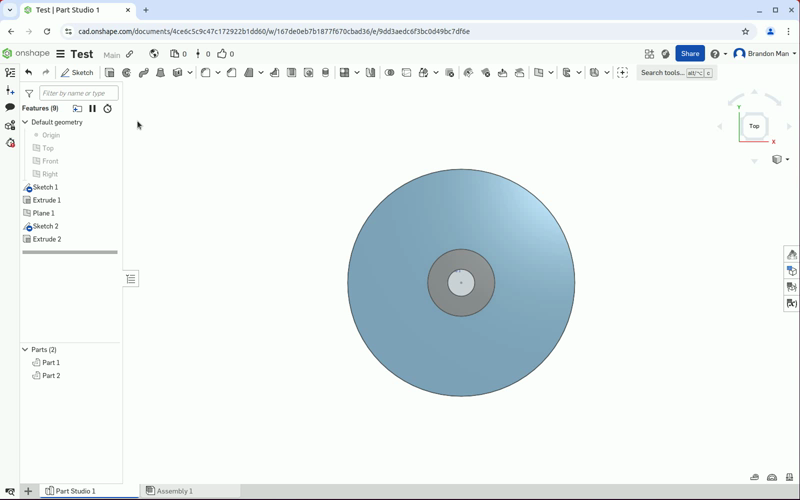
key(shift+7)
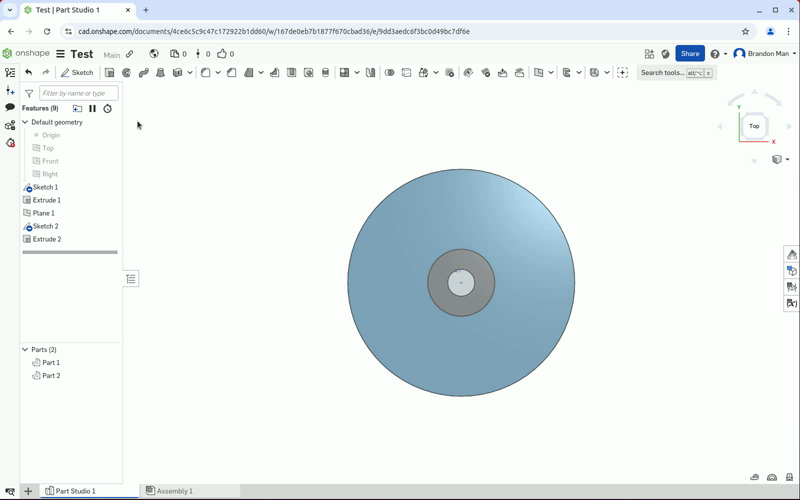
key(up, 3)
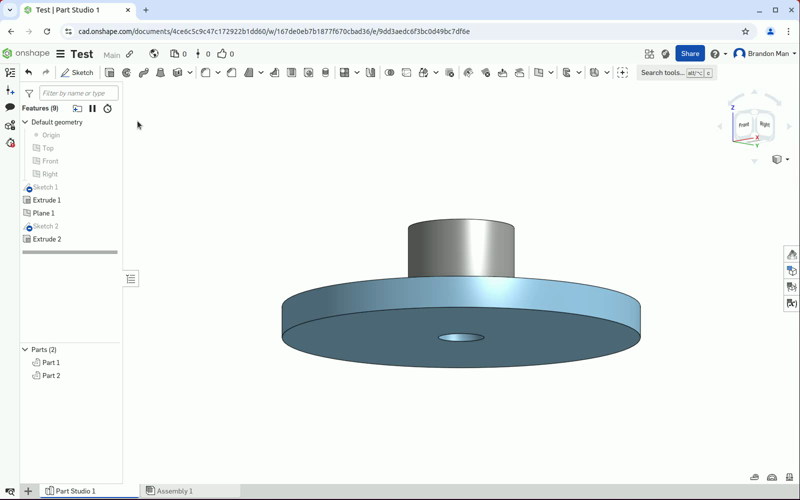
key(left, 3)
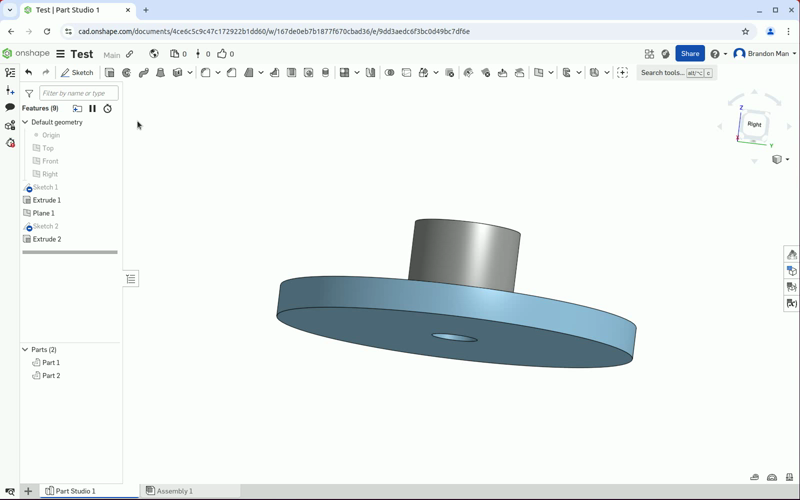
key(right, 3)
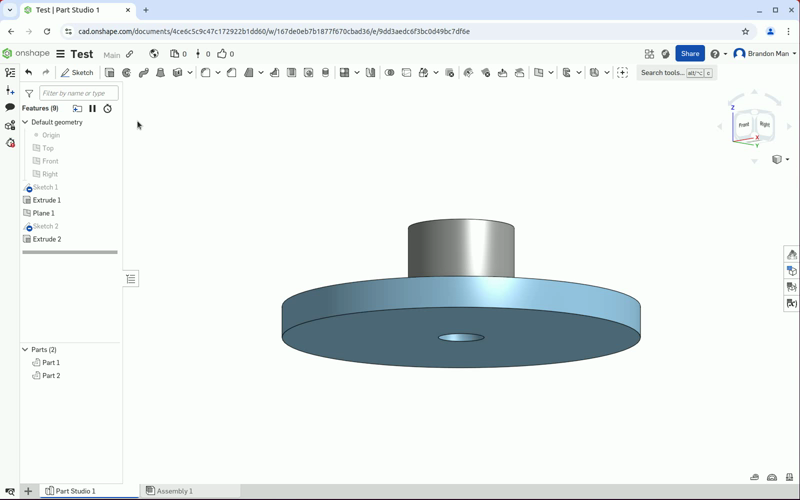
key(down, 3)
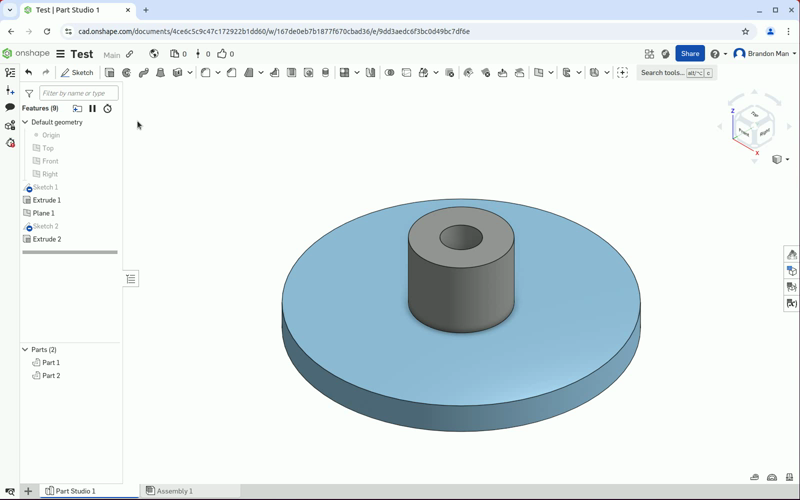
mouse_move(73, 189)
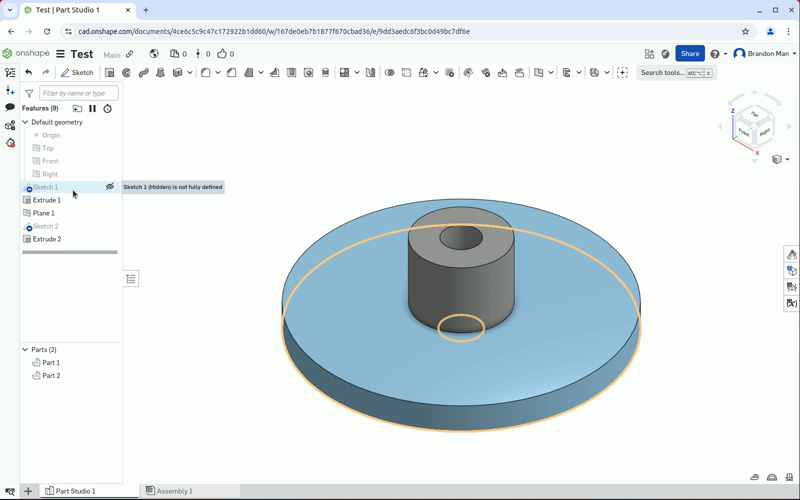
click(73, 189)